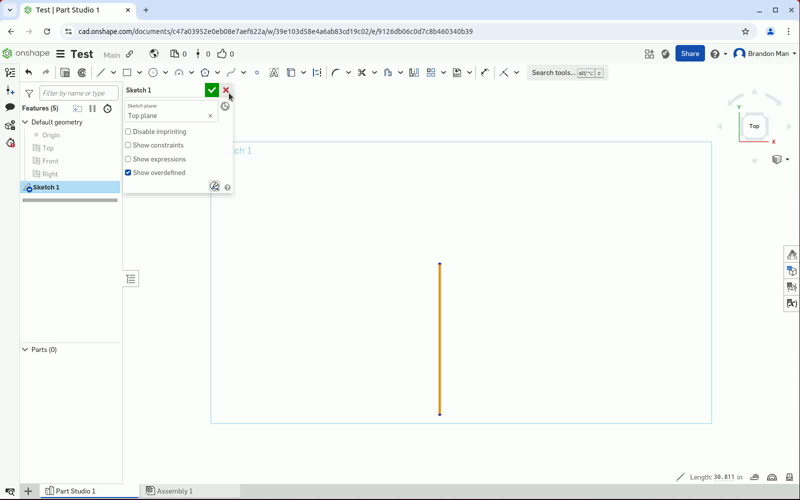
key(shift+h)
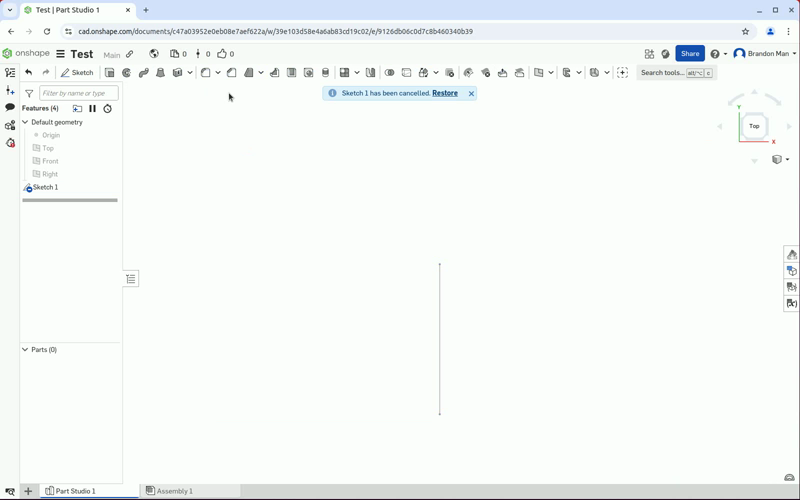
key(shift+s)
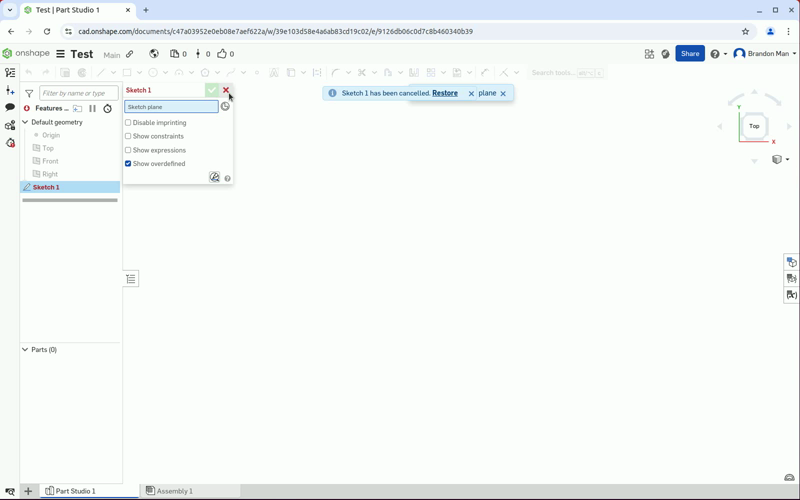
mouse_move(73, 150)
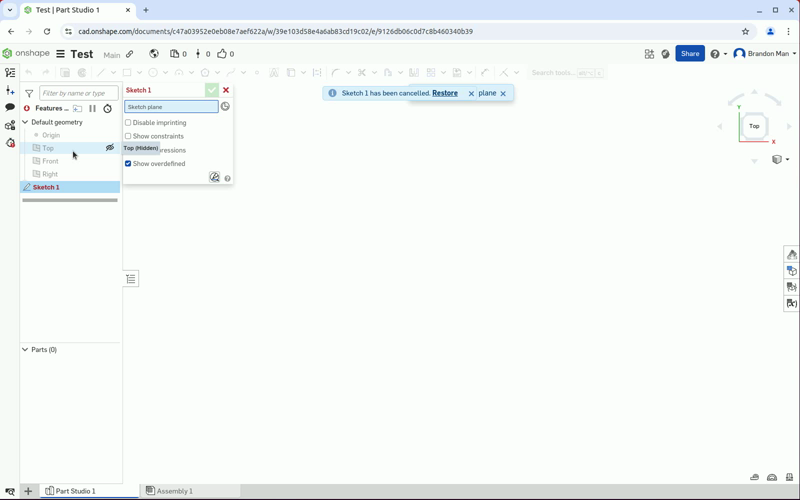
click(73, 150)
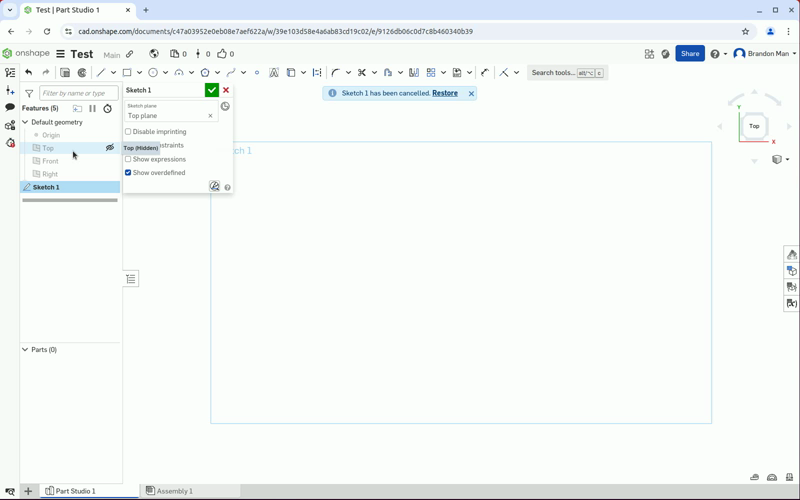
mouse_move(73, 352)
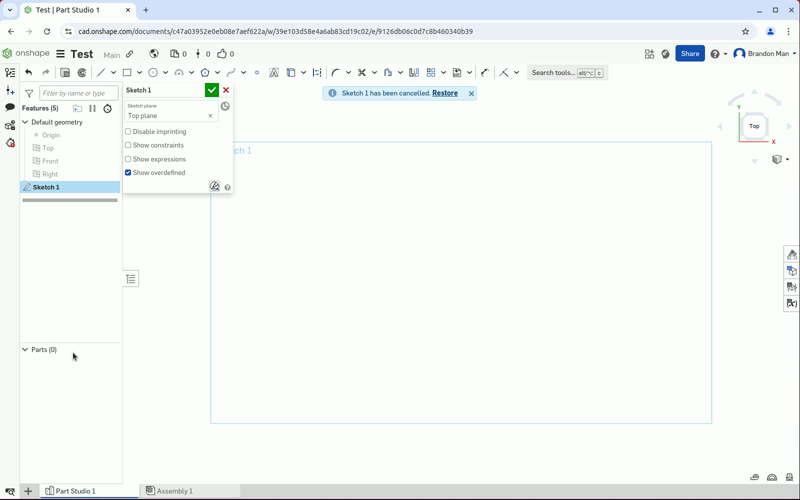
key(y)
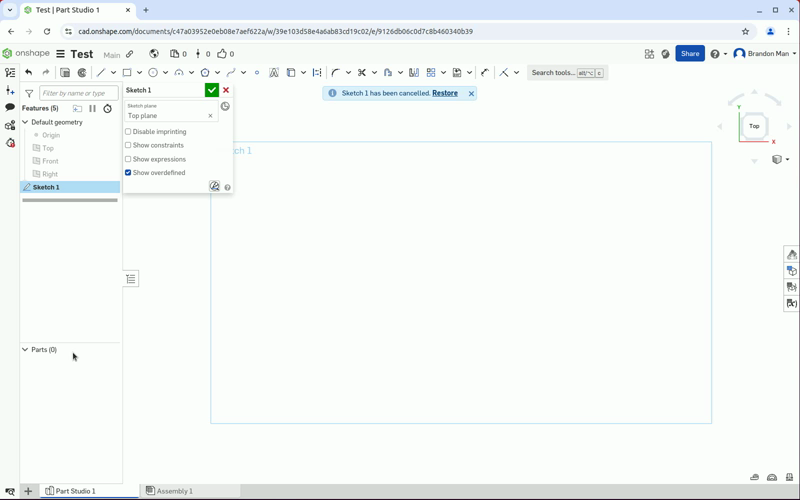
key(l)
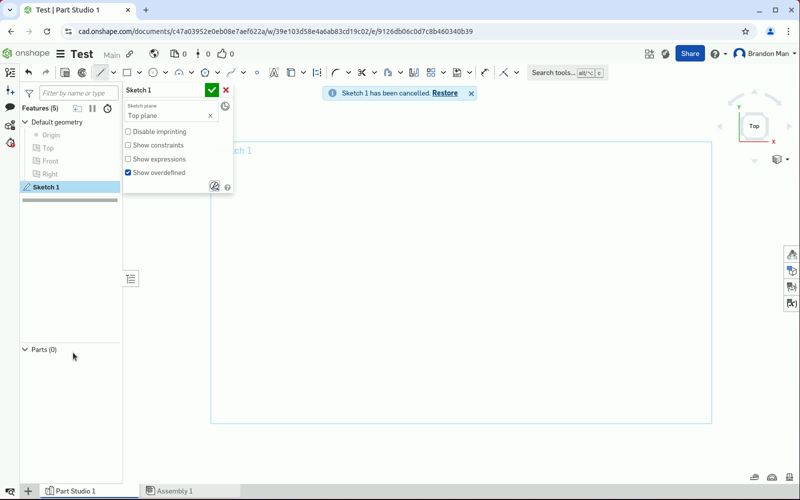
key_down(shift)
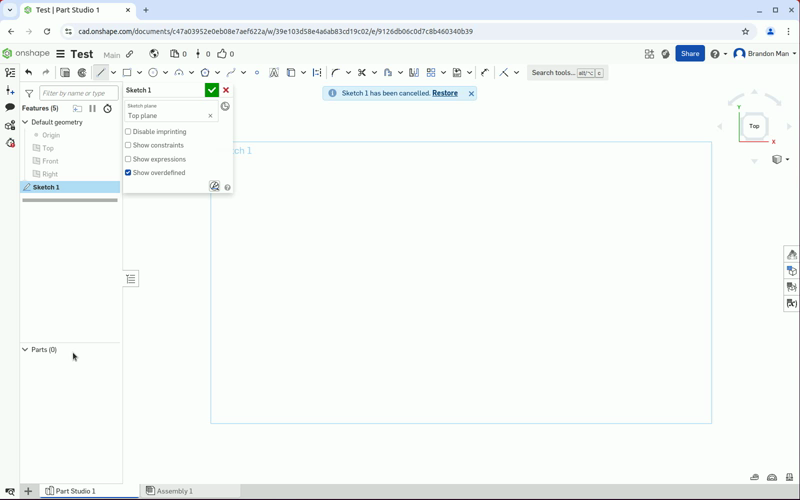
mouse_move(382, 395)
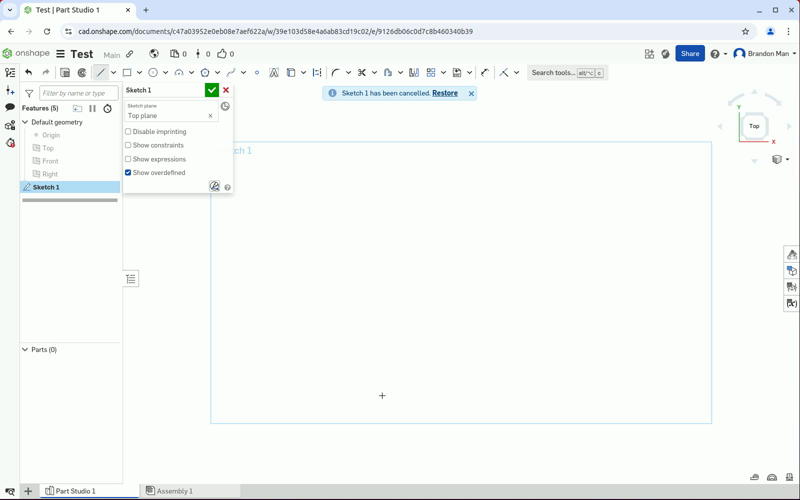
click(382, 395)
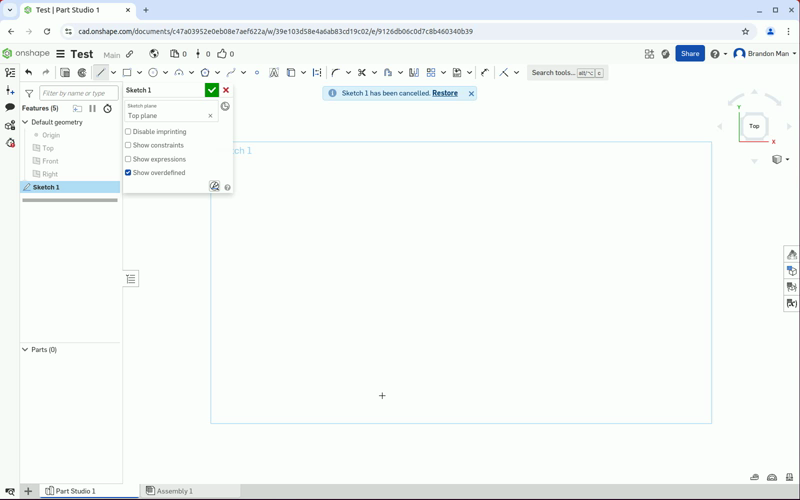
key_up(shift)
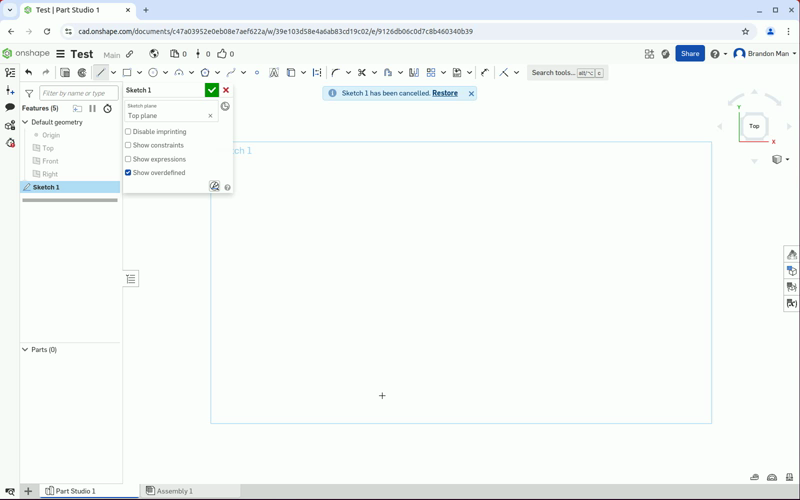
key_down(shift)
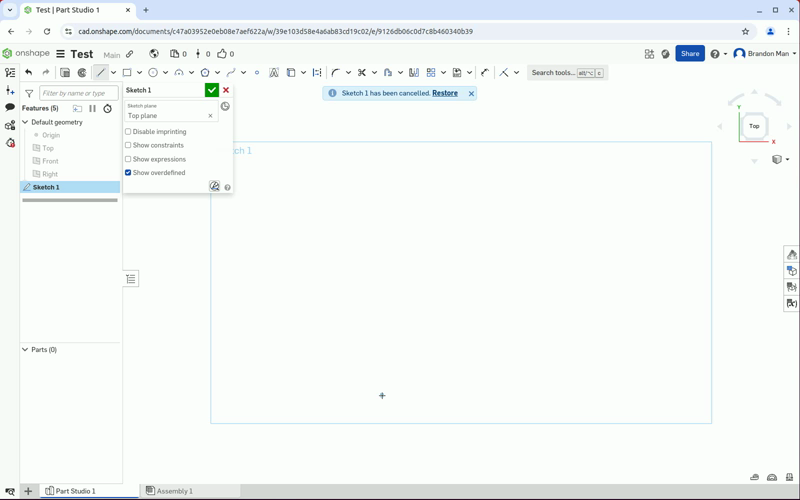
mouse_move(548, 395)
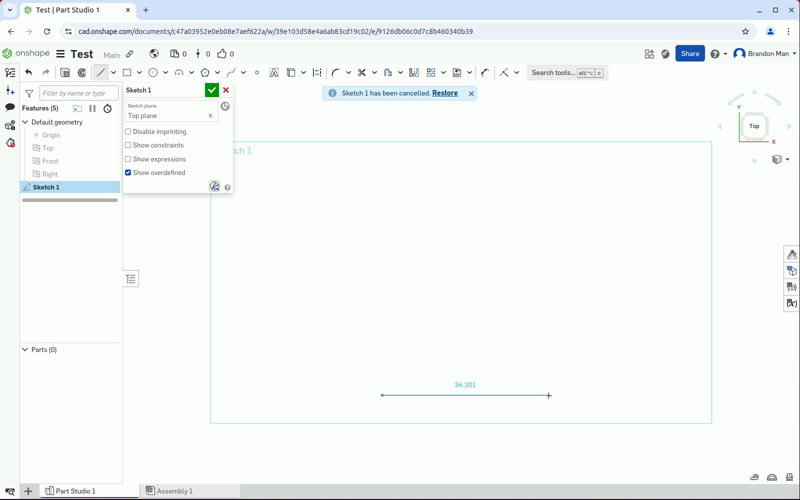
click(548, 395)
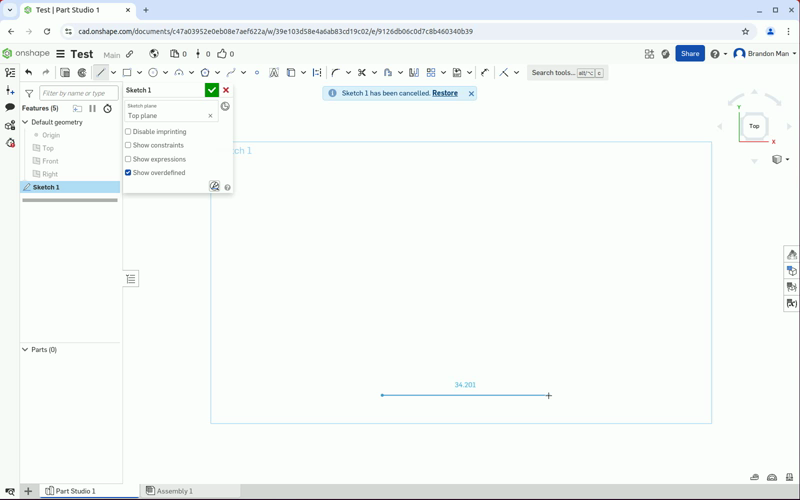
key_up(shift)
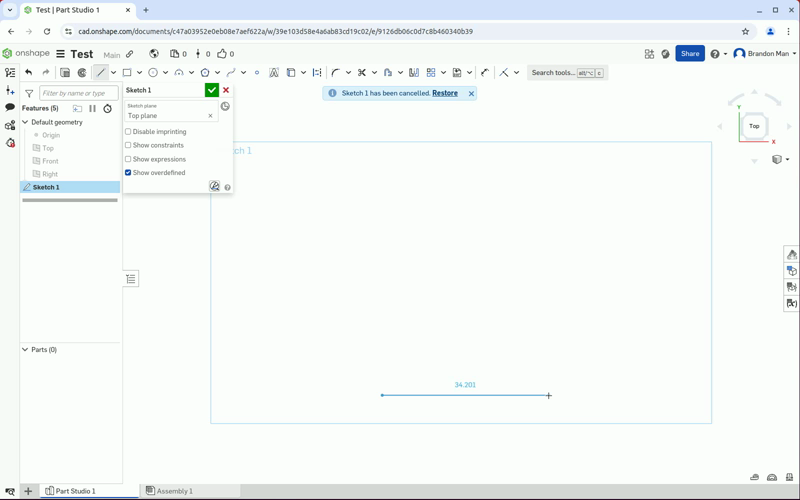
key_down(shift)
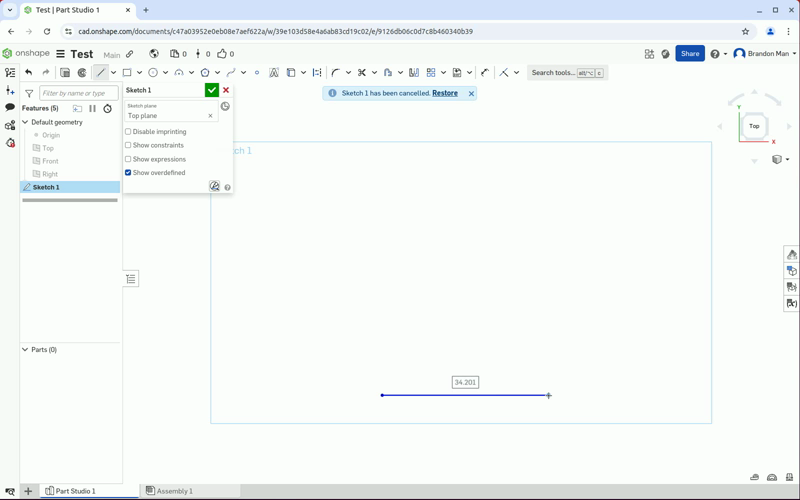
mouse_move(548, 182)
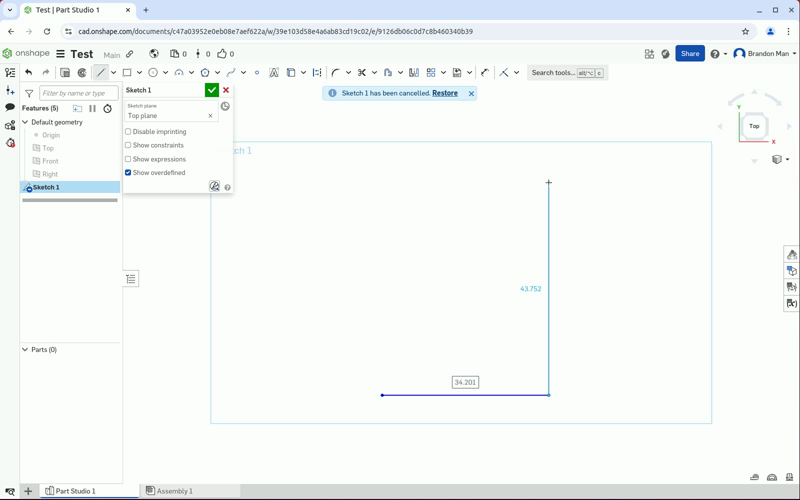
click(548, 182)
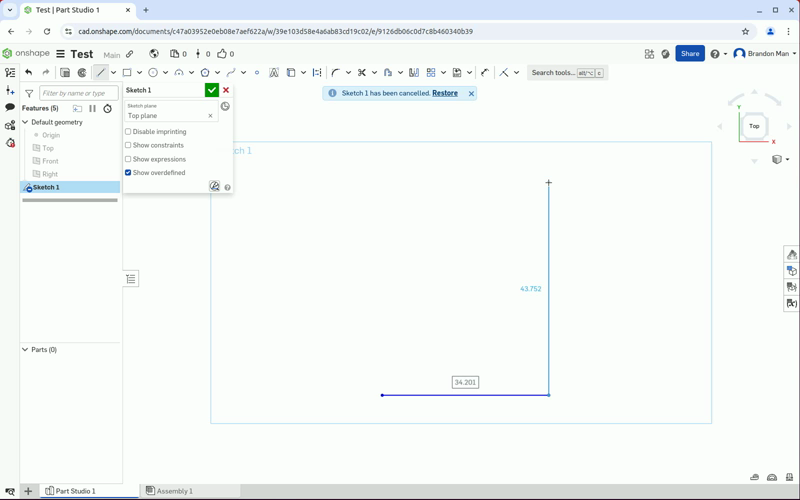
key_up(shift)
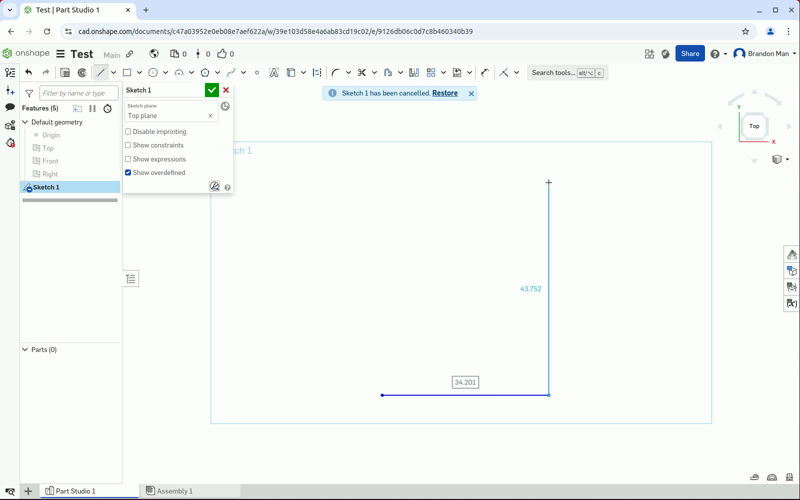
key_down(shift)
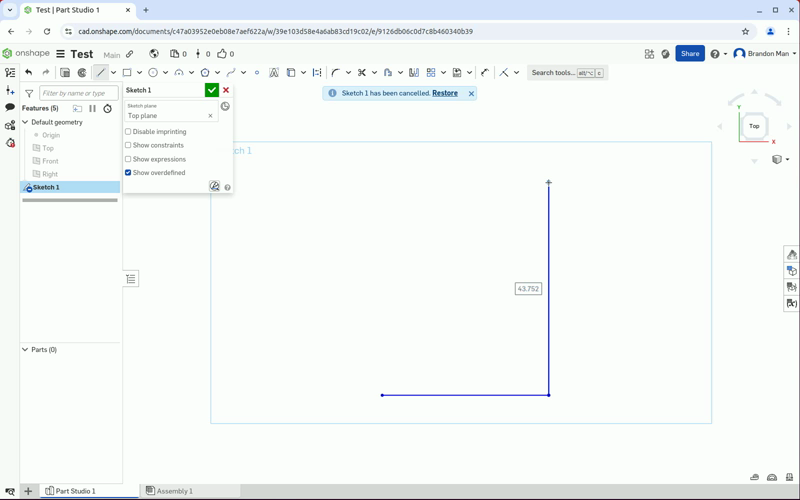
mouse_move(382, 182)
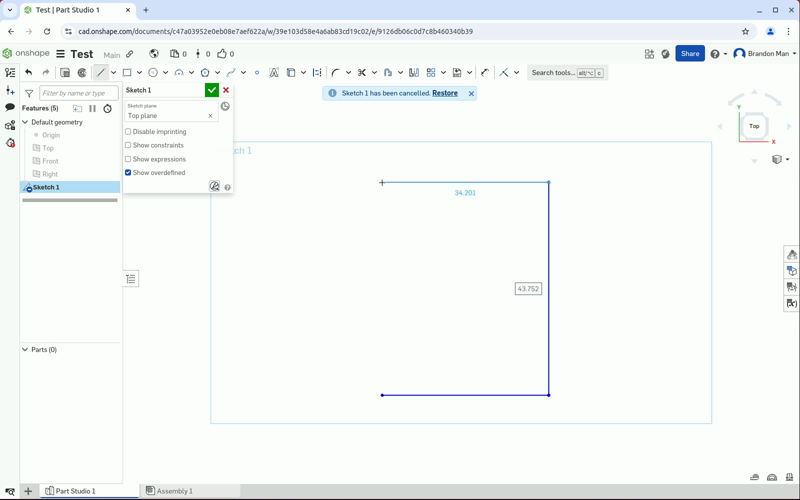
click(382, 182)
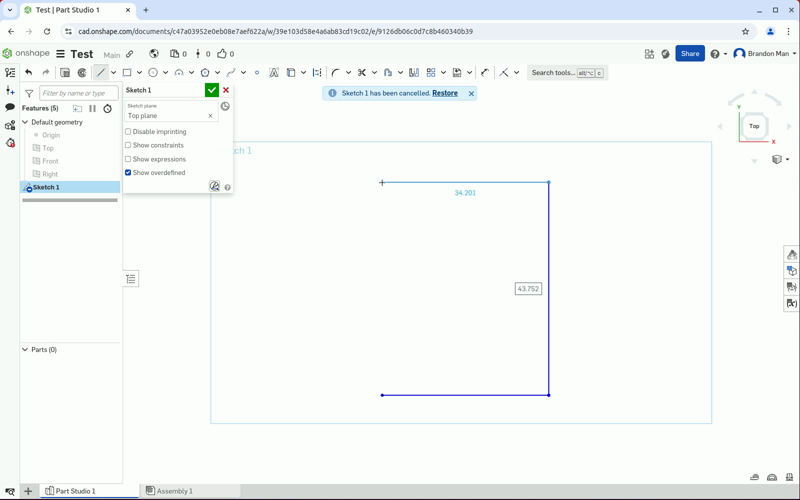
key_up(shift)
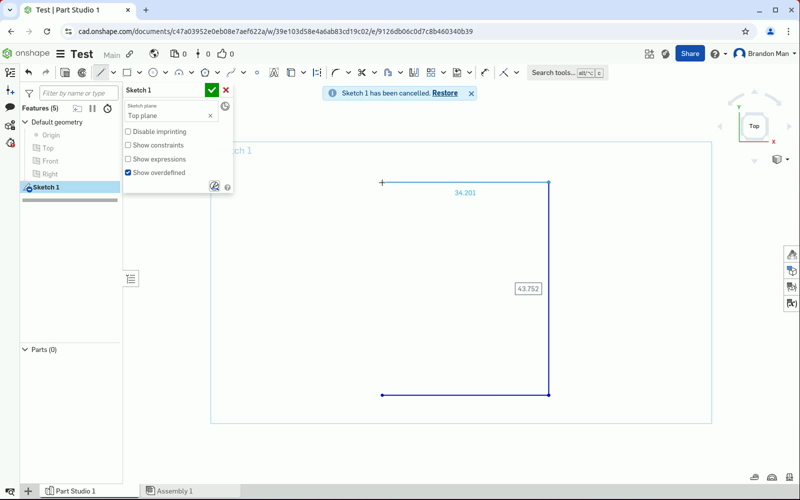
key_down(shift)
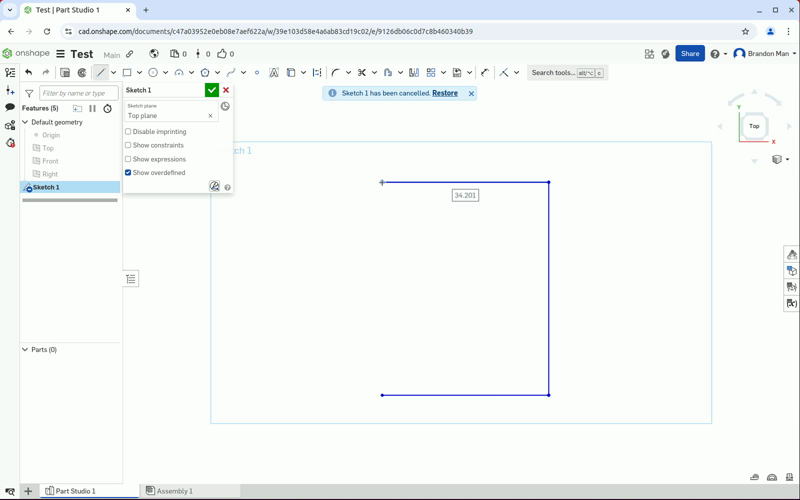
mouse_move(382, 395)
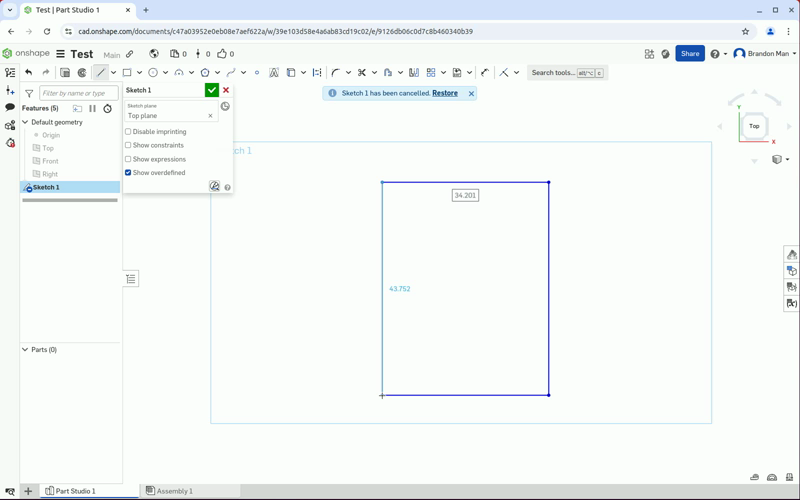
key_up(shift)
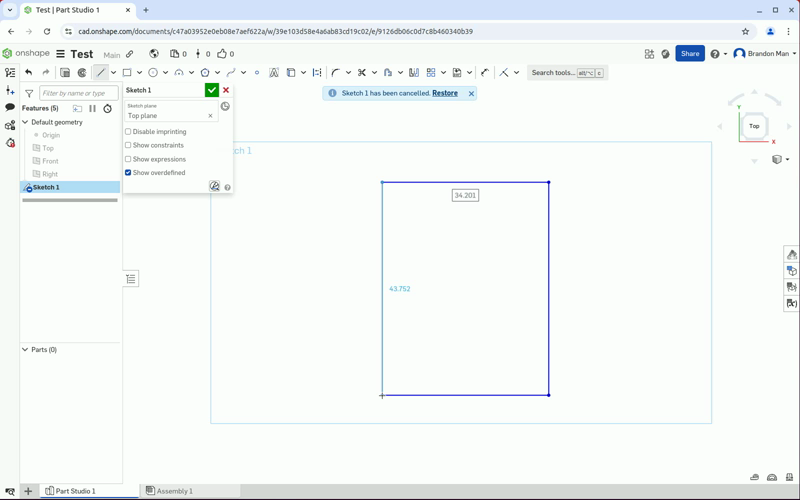
click(382, 395)
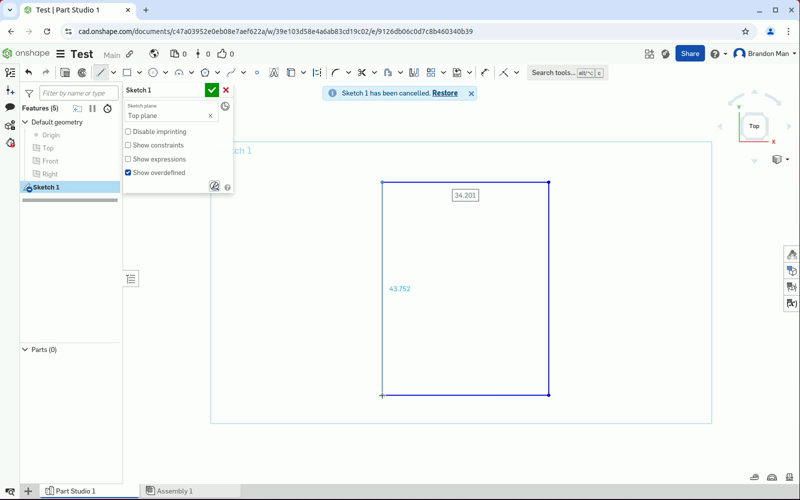
key(esc)
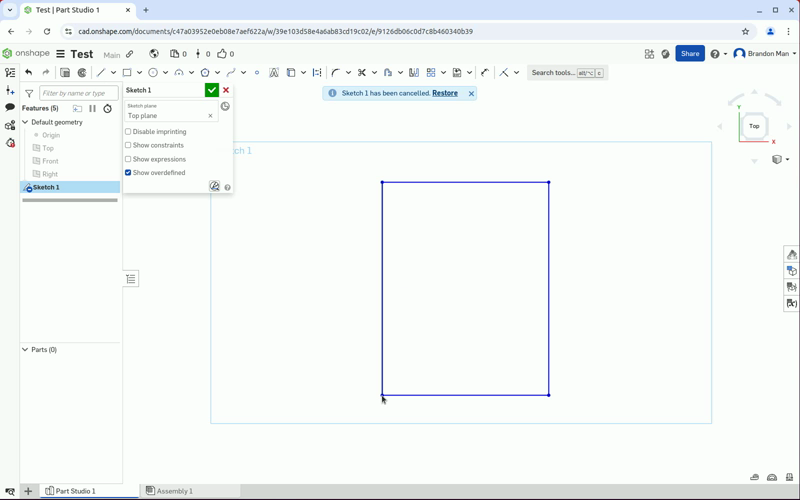
mouse_move(503, 355)
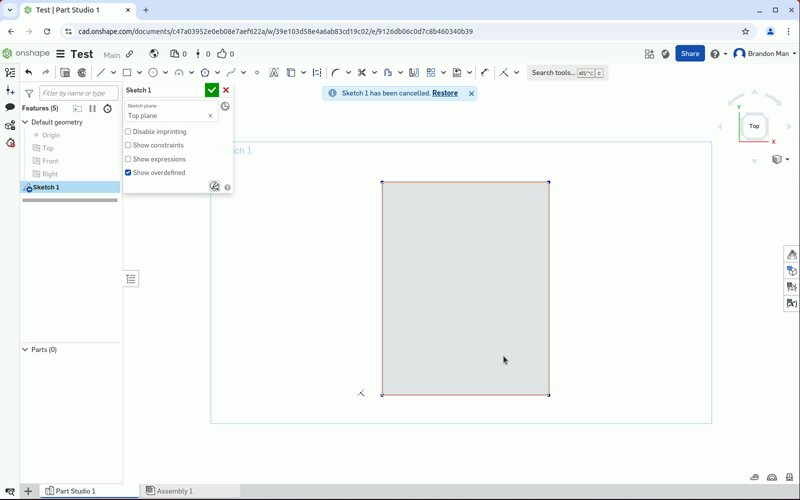
click(503, 355)
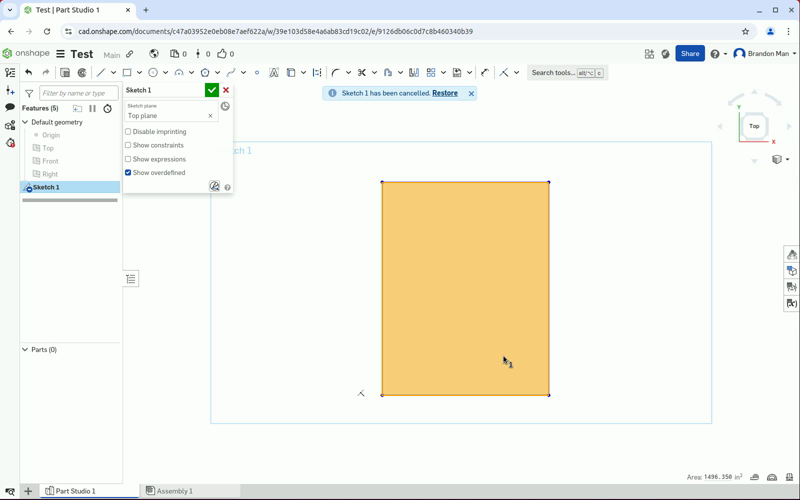
mouse_move(73, 352)
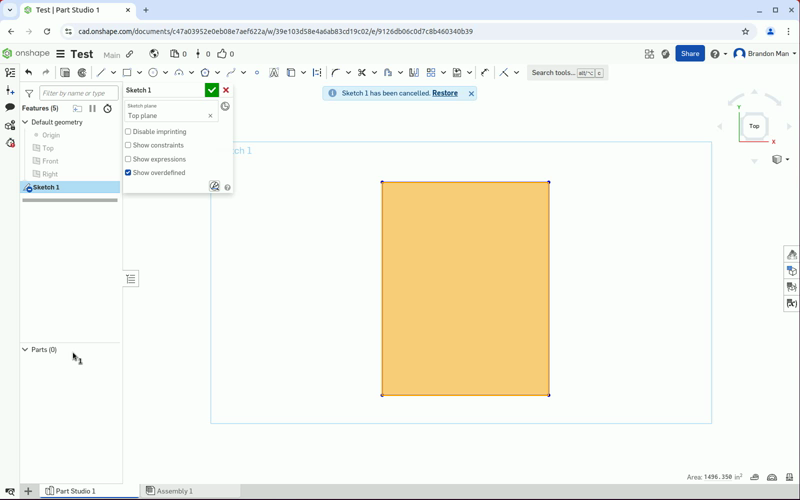
key(shift+y)
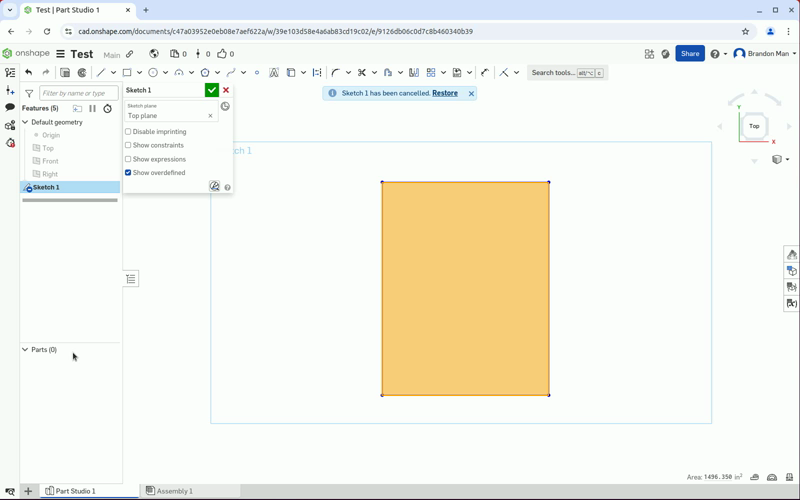
key(shift+e)
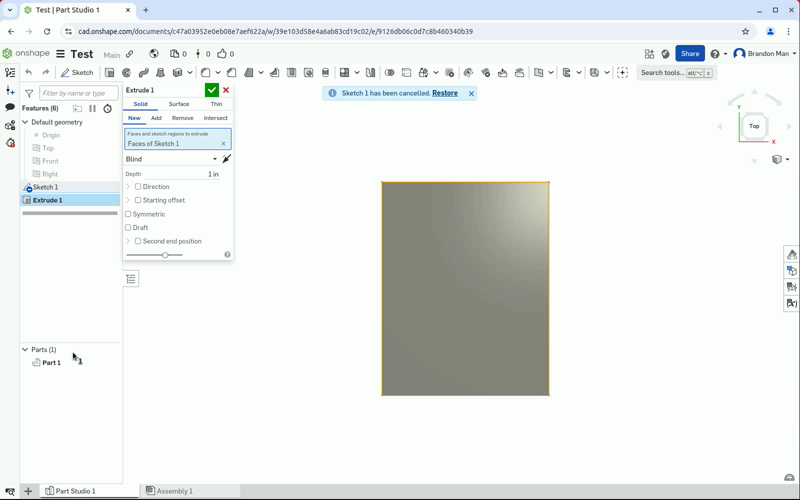
mouse_move(143, 106)
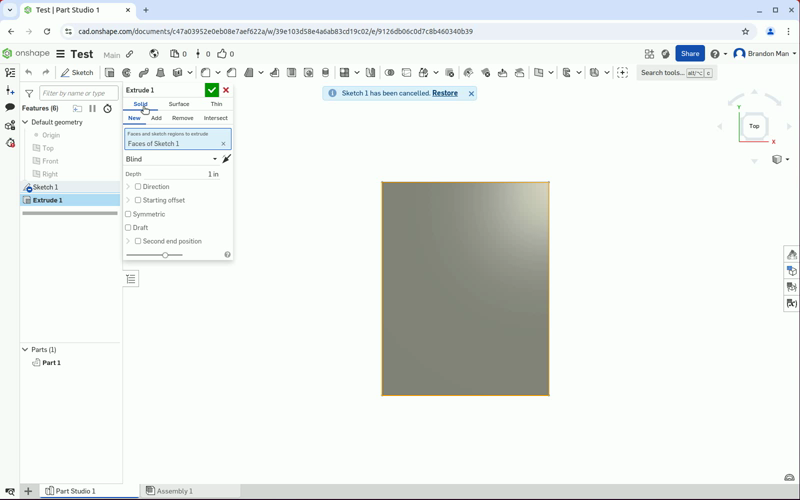
click(143, 106)
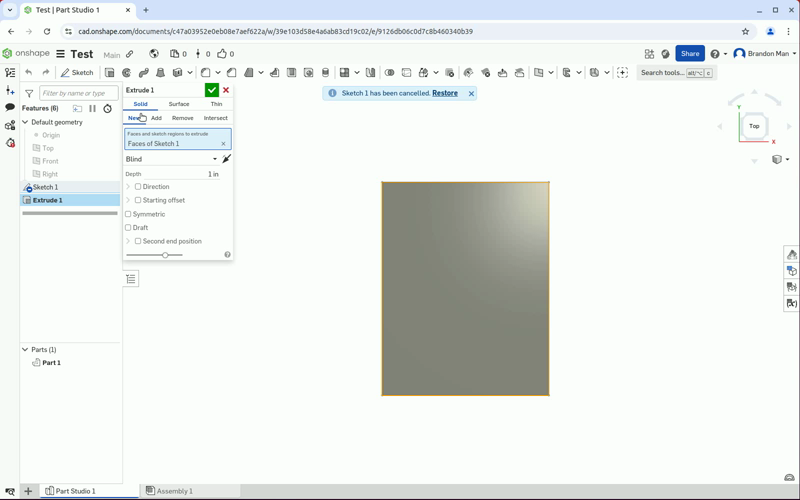
mouse_move(137, 120)
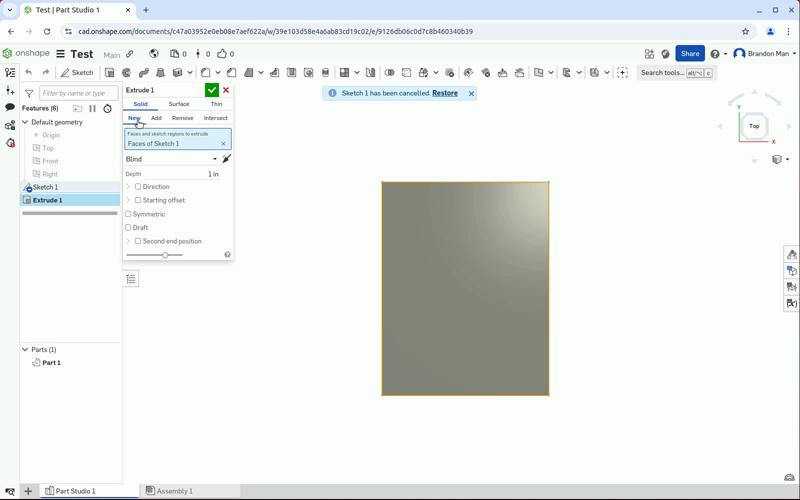
click(137, 120)
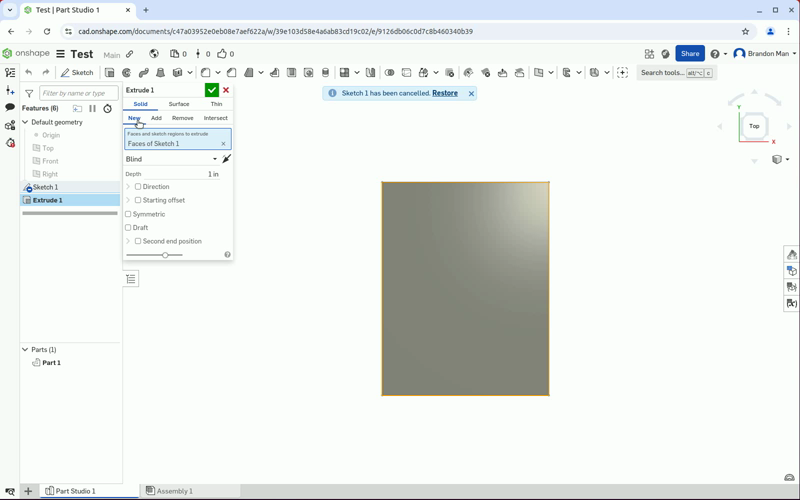
key(tab, 4)
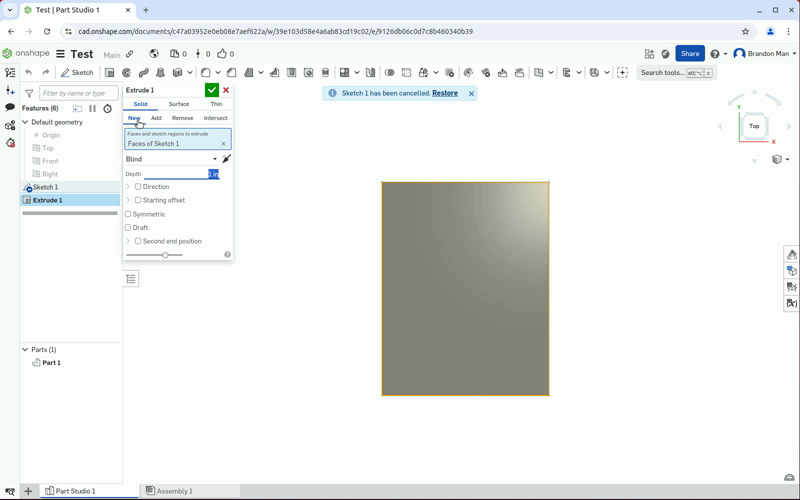
text(-0.722)
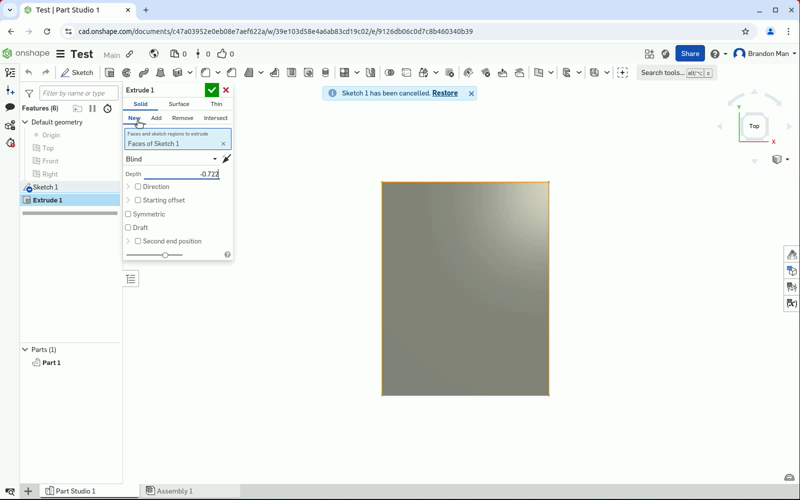
key(enter)
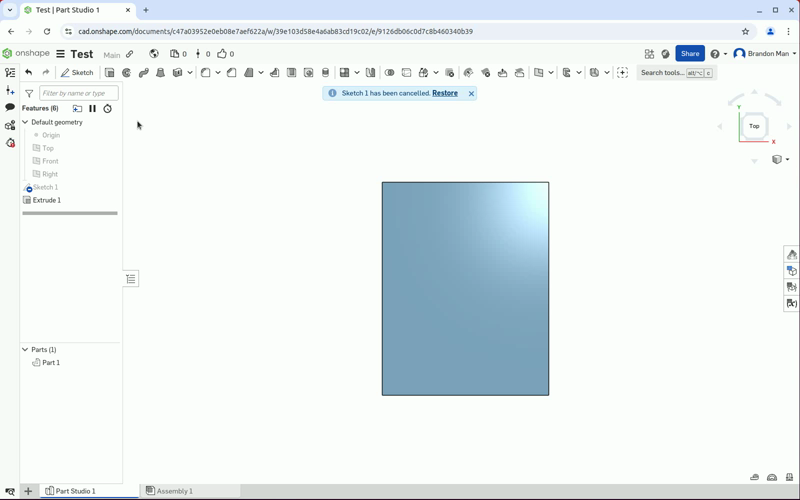
key(shift+h)
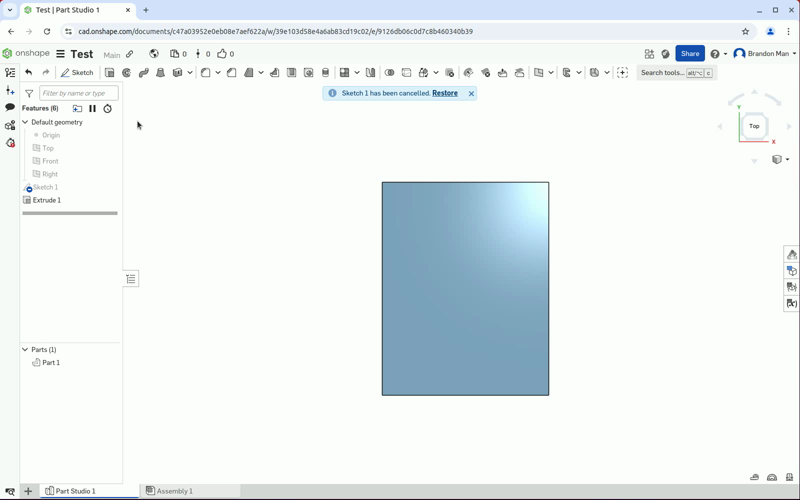
key(shift+h)
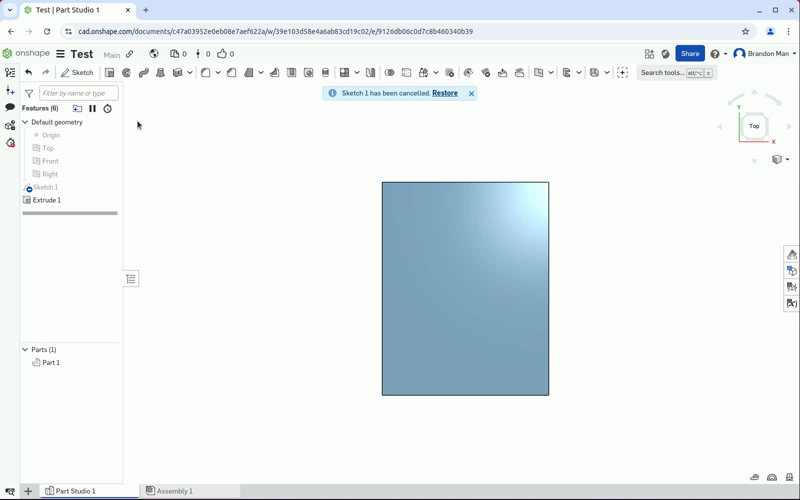
mouse_move(73, 189)
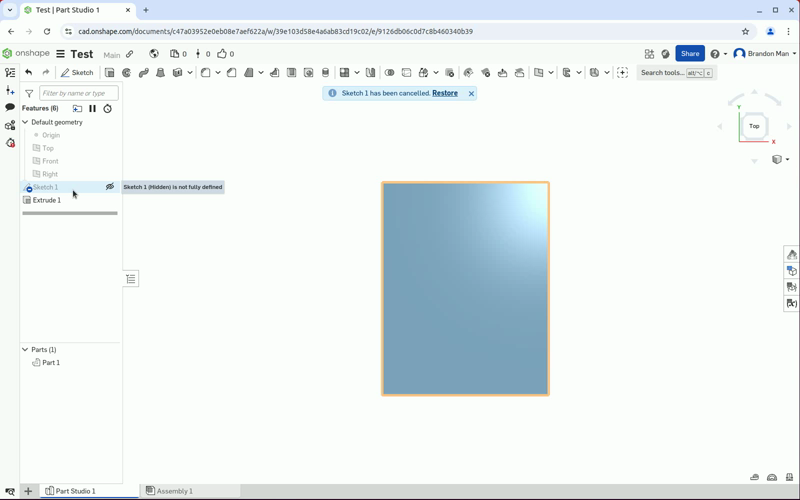
click(73, 189)
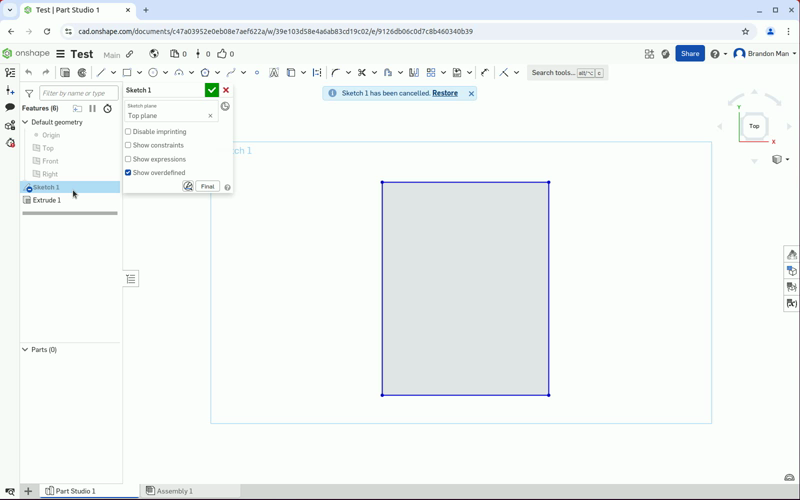
mouse_move(229, 92)
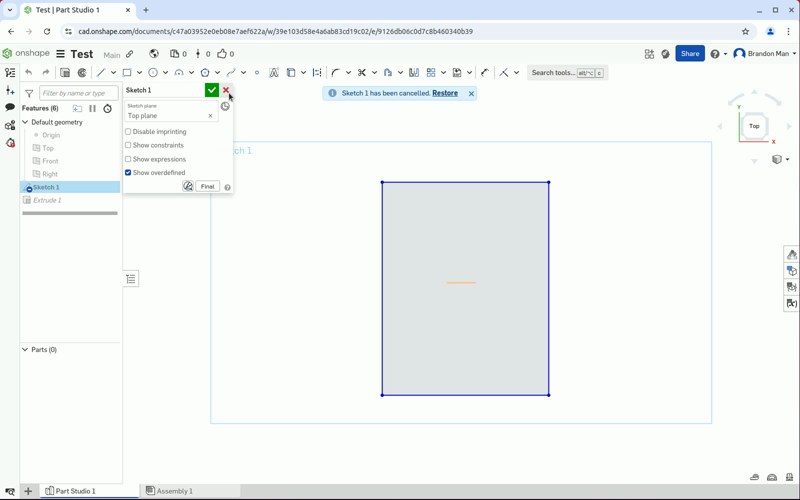
click(229, 92)
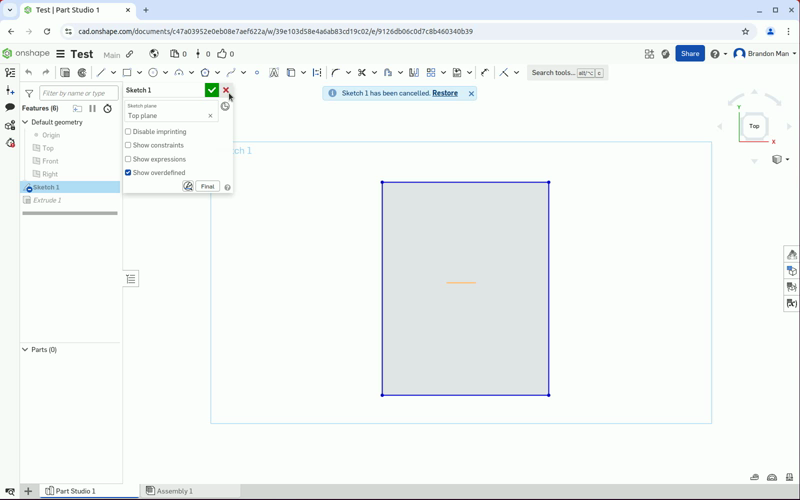
key(shift+s)
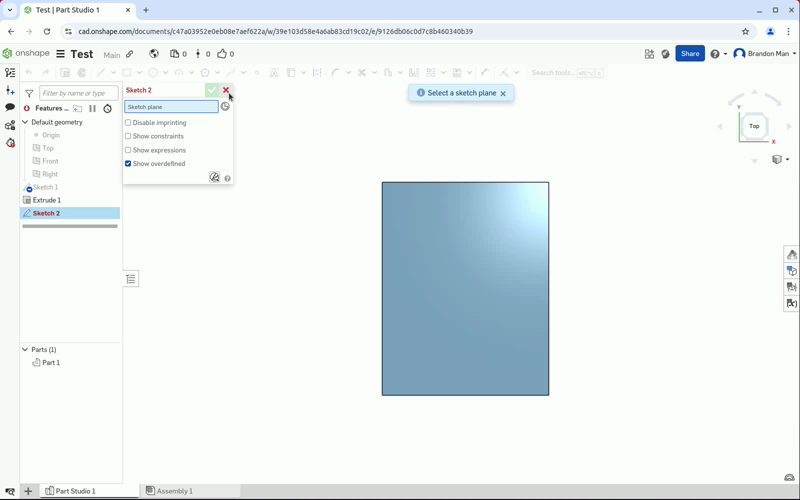
mouse_move(73, 150)
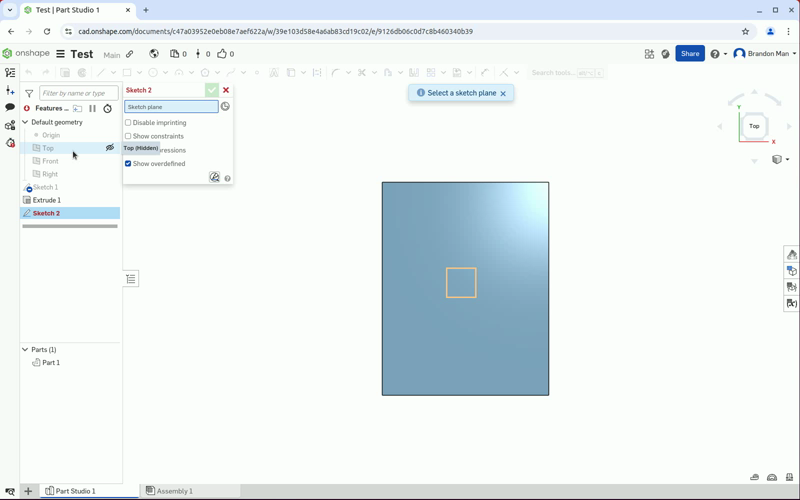
click(73, 150)
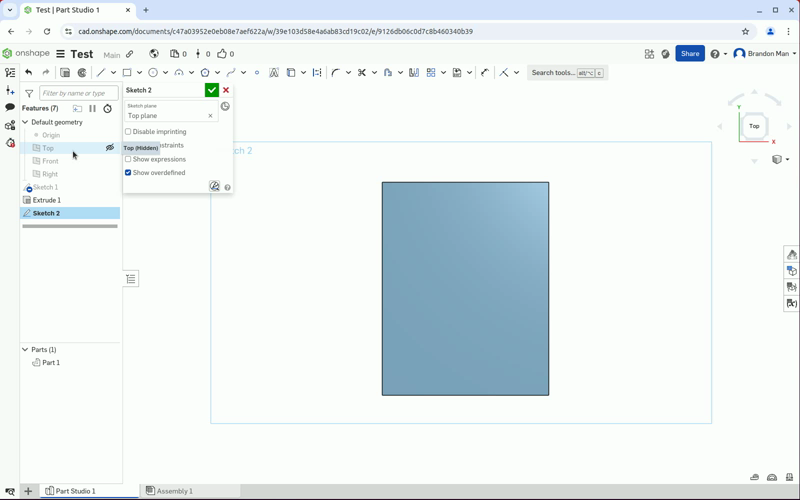
mouse_move(73, 352)
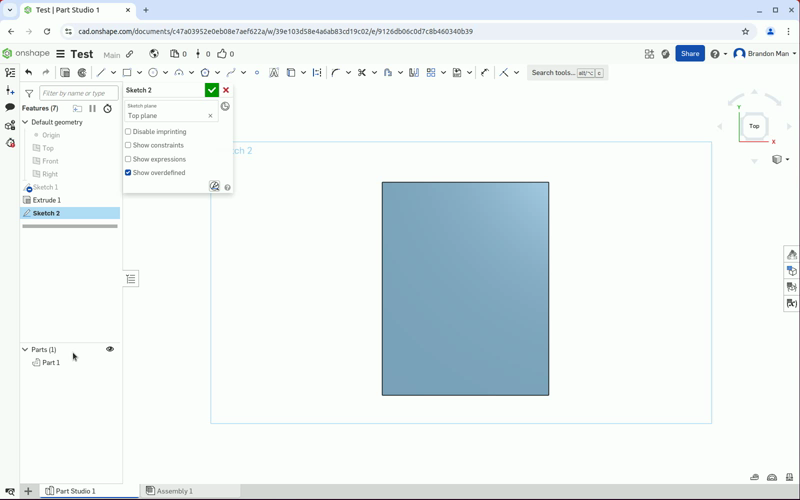
key(y)
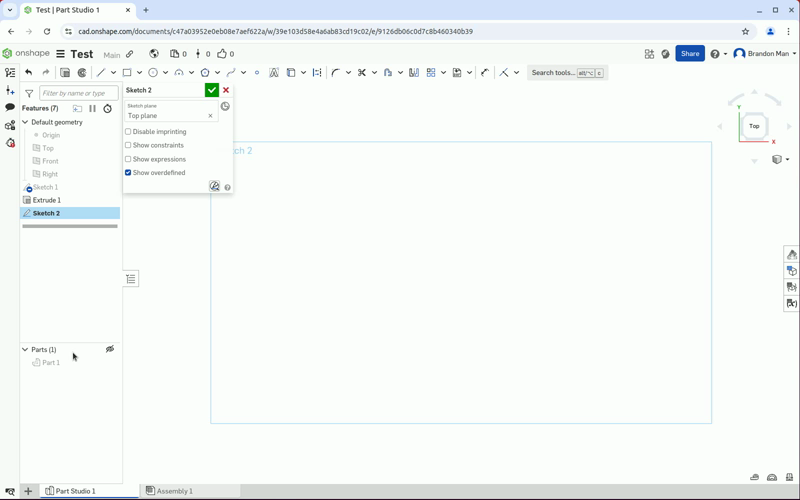
key(l)
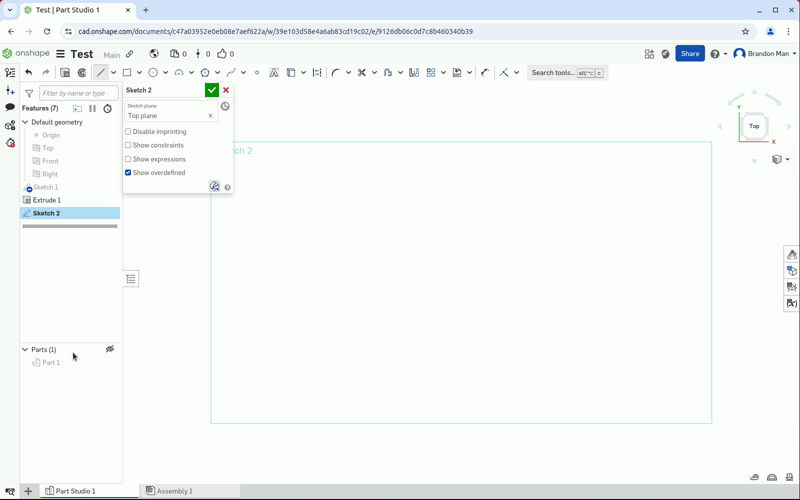
key_down(shift)
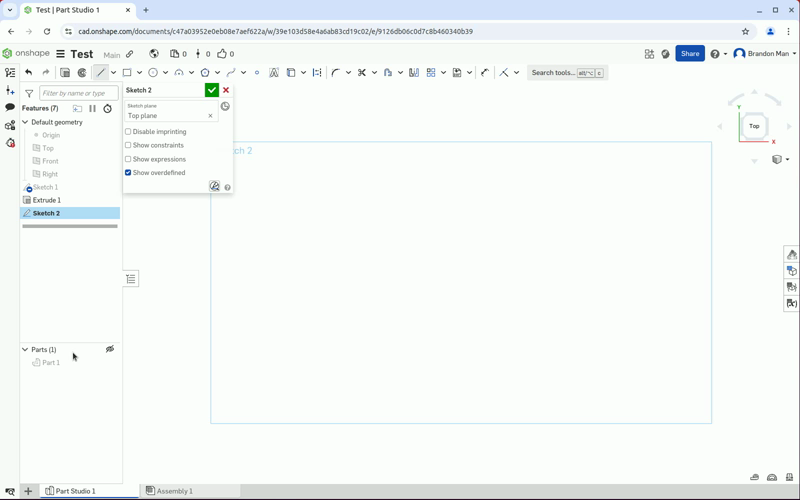
mouse_move(543, 374)
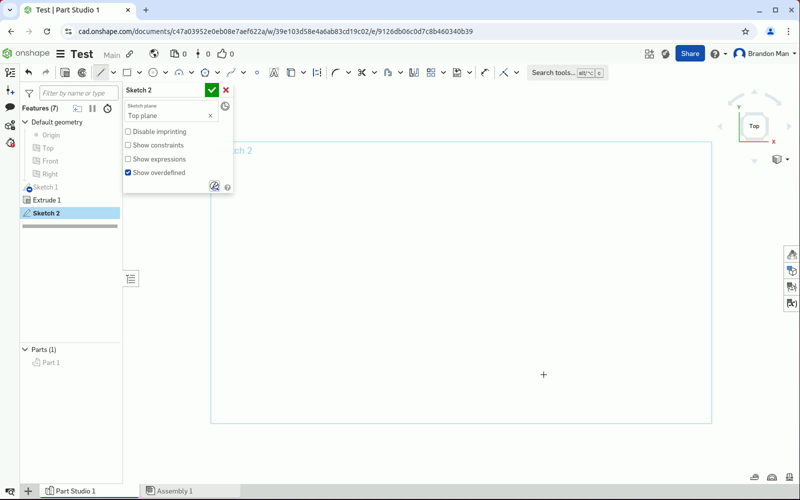
click(543, 374)
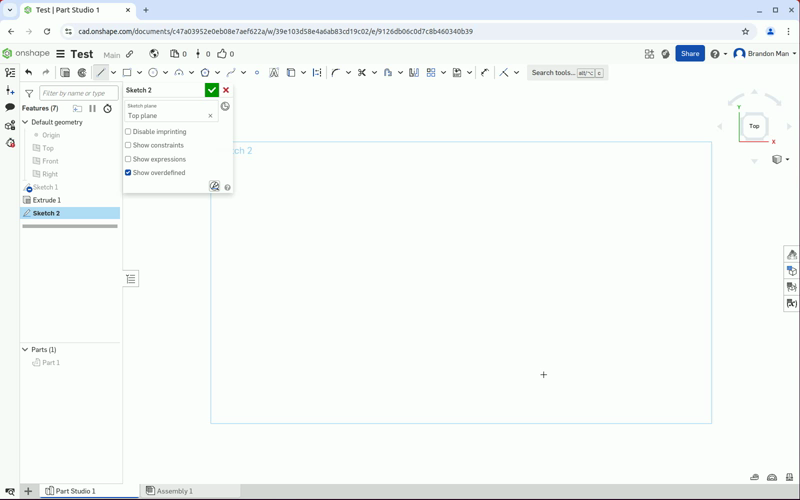
key_up(shift)
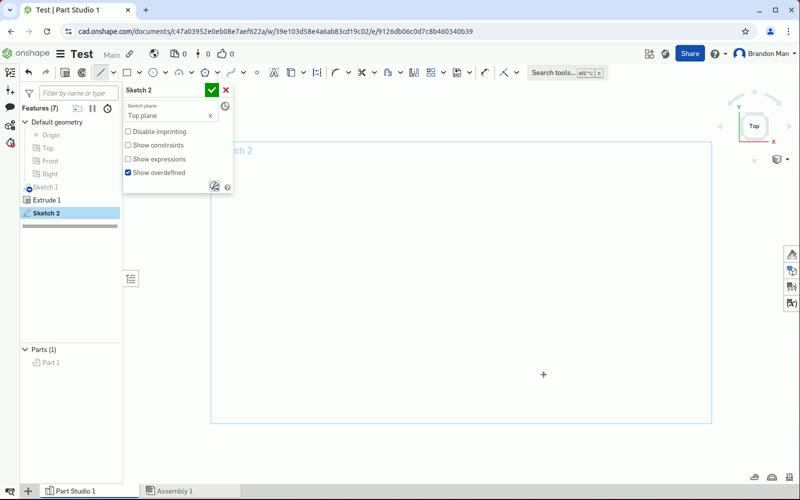
key_down(shift)
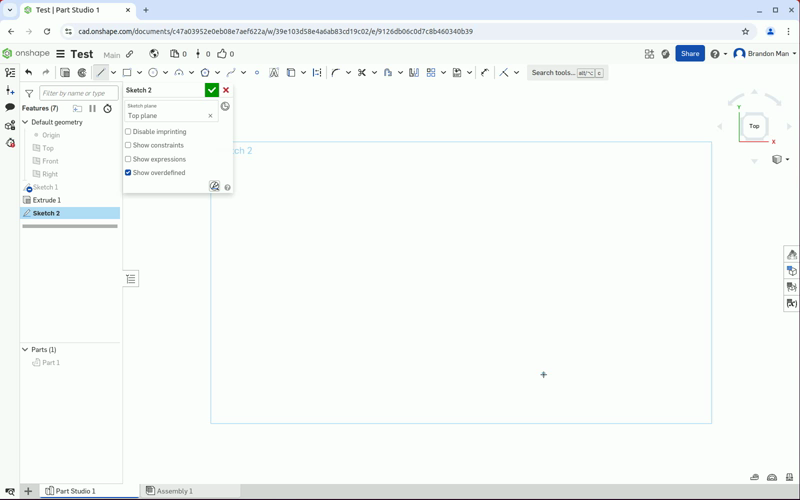
mouse_move(573, 374)
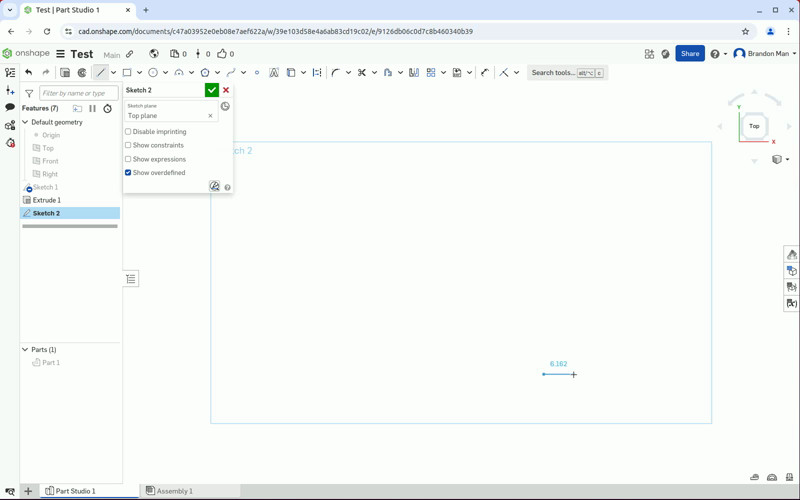
mouse_move(547, 374)
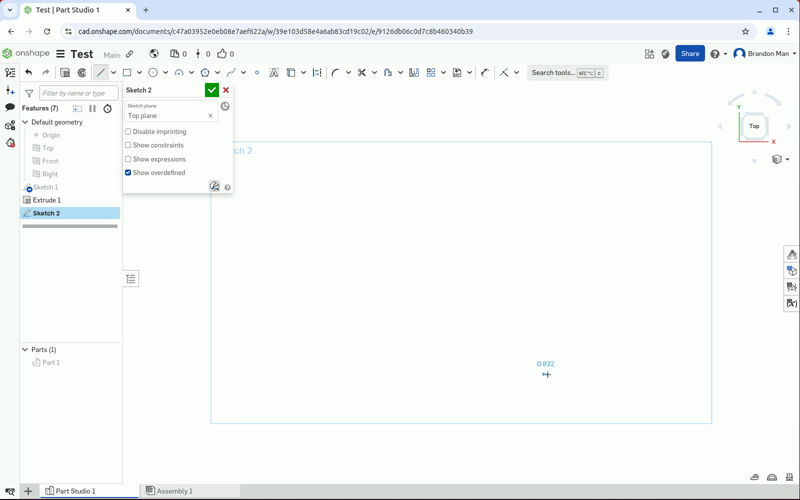
scroll(6)
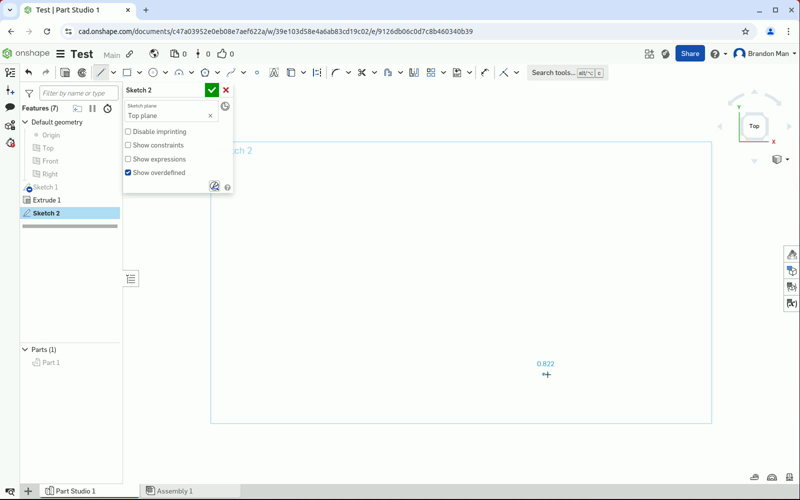
scroll(6)
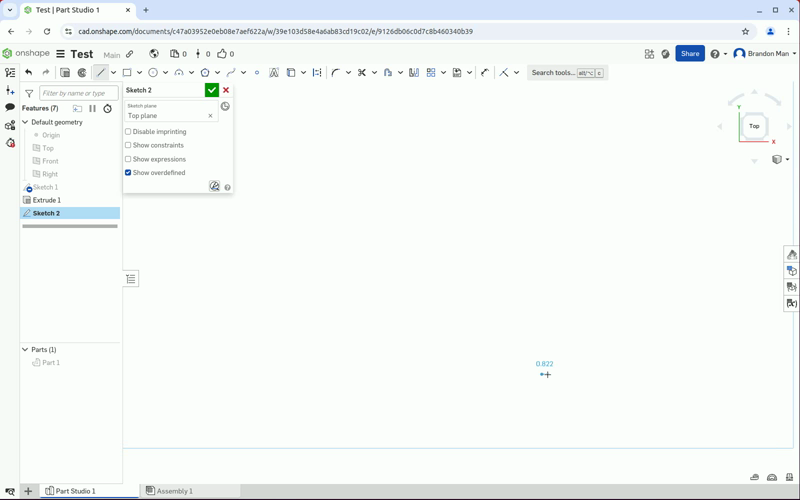
scroll(6)
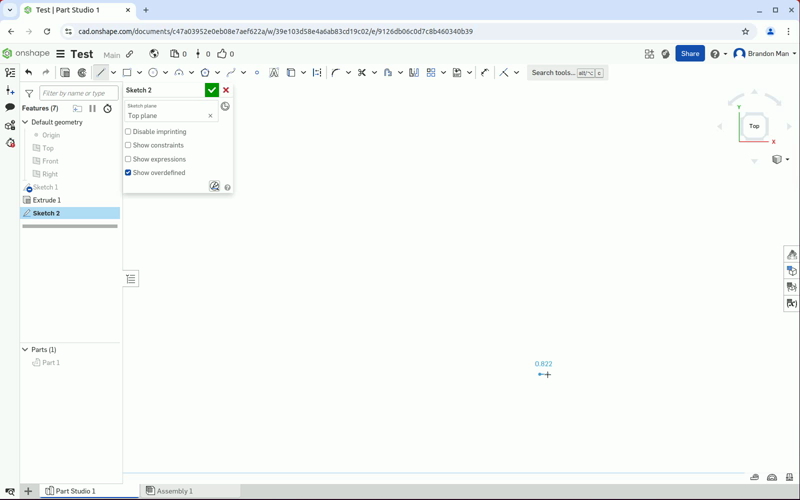
scroll(6)
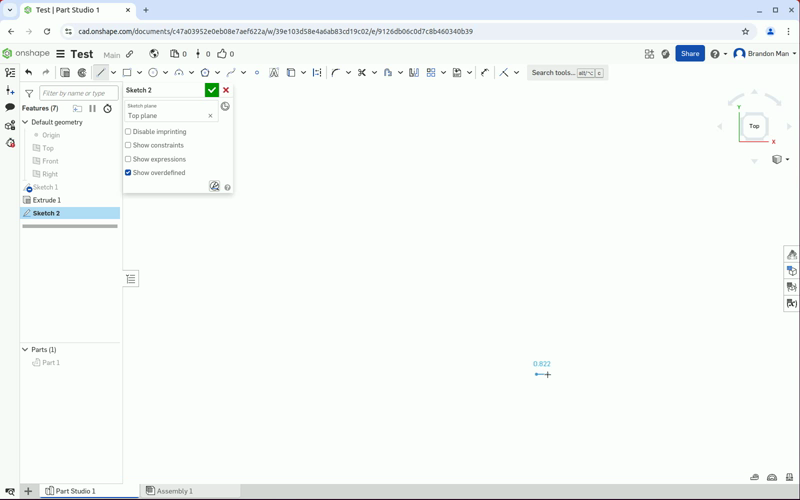
scroll(6)
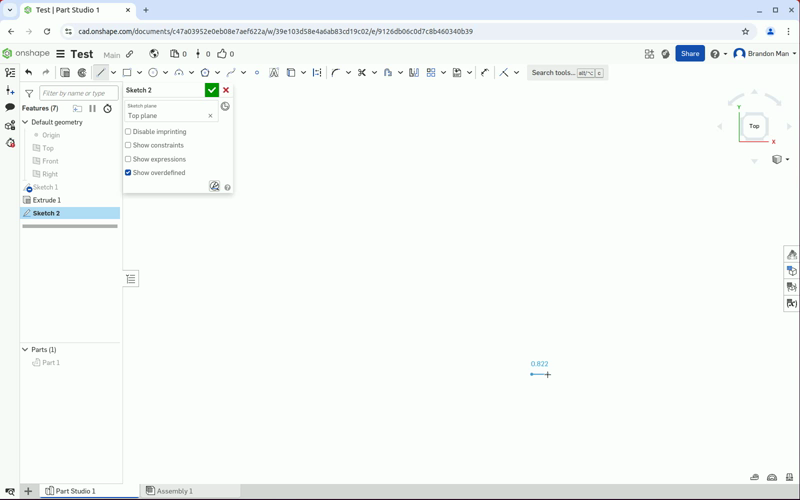
scroll(6)
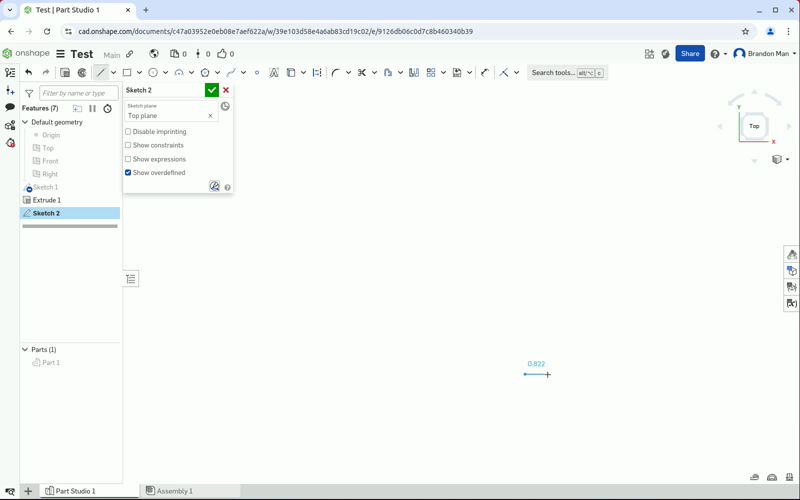
scroll(6)
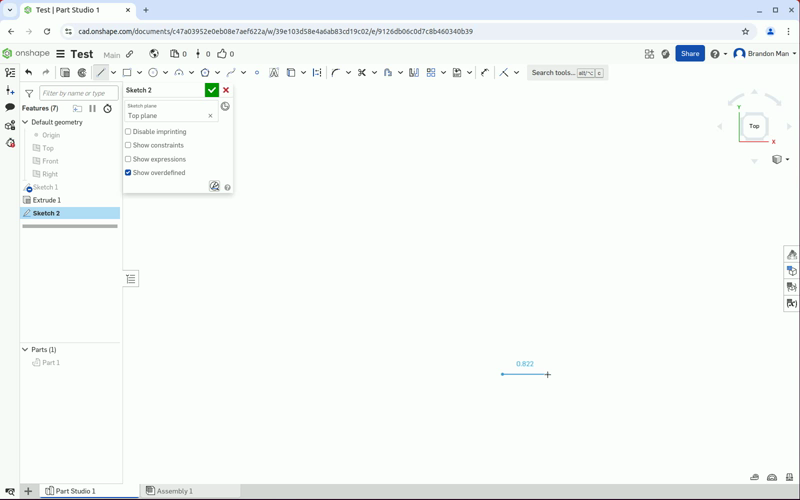
click(547, 374)
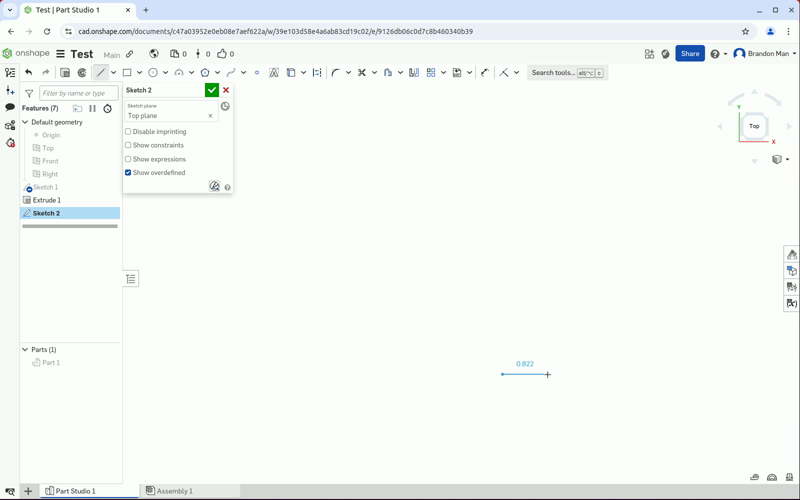
scroll(-6)
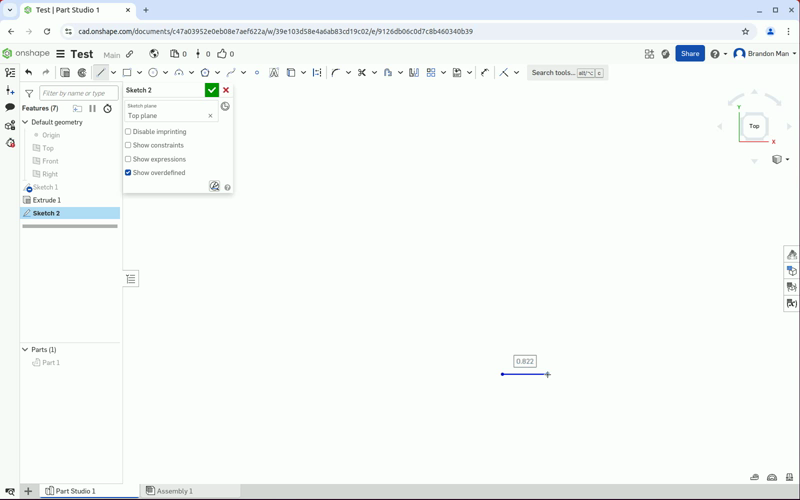
scroll(-6)
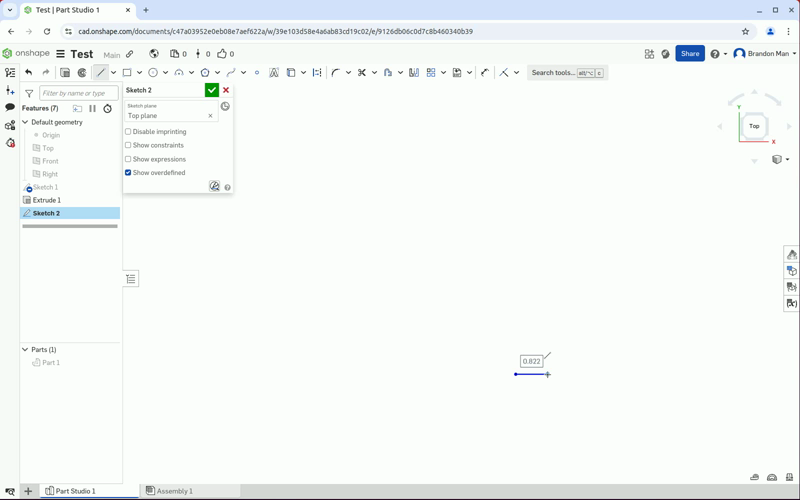
scroll(-6)
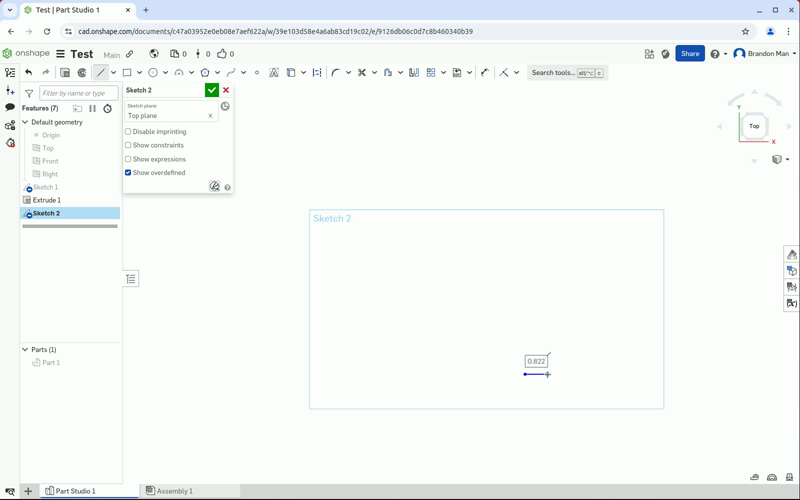
scroll(-6)
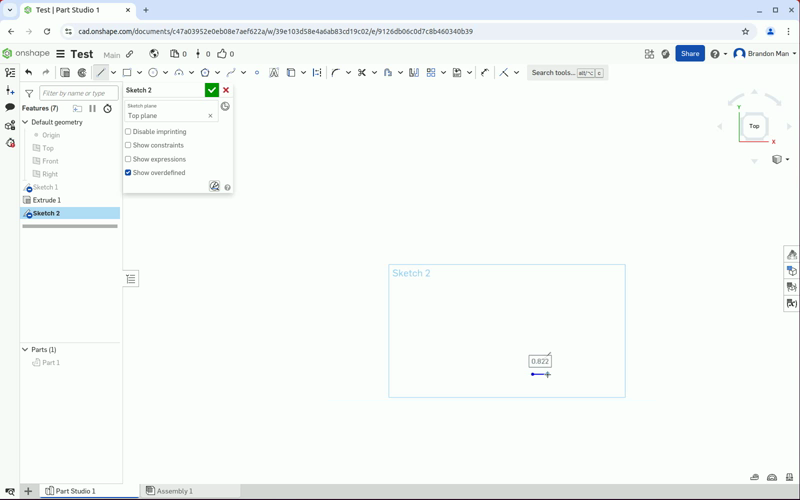
scroll(-6)
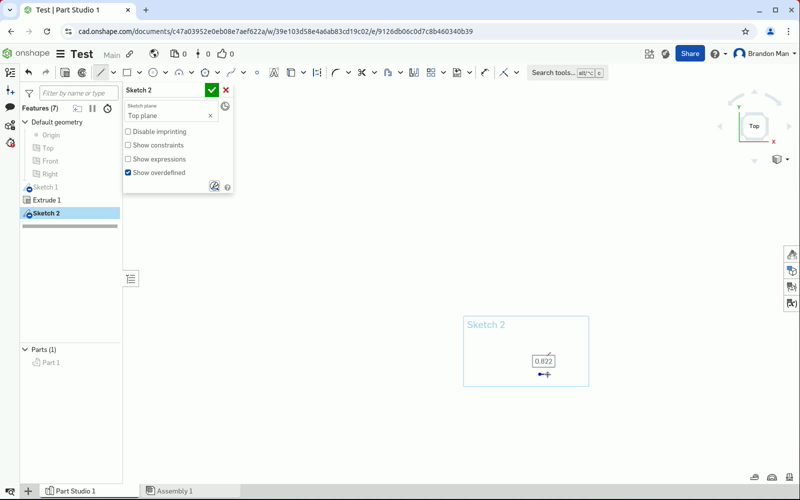
scroll(-6)
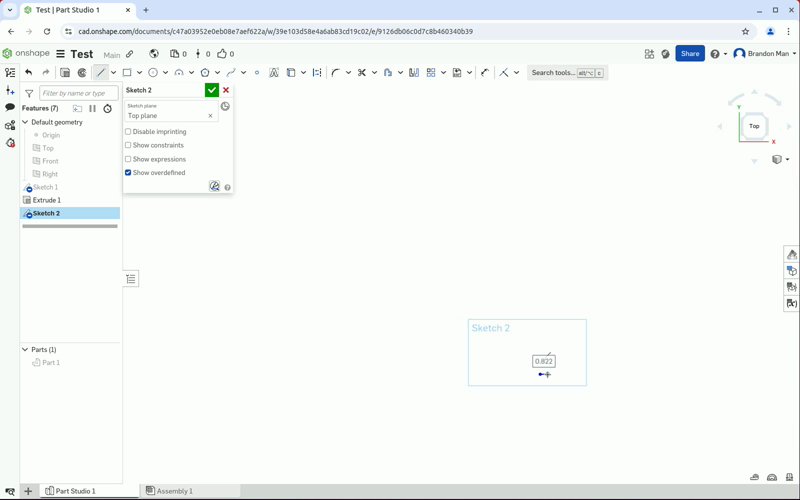
scroll(-6)
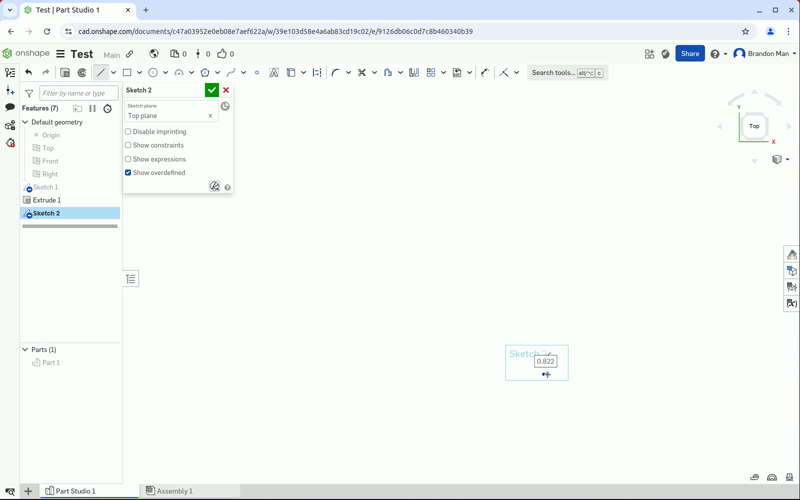
key_up(shift)
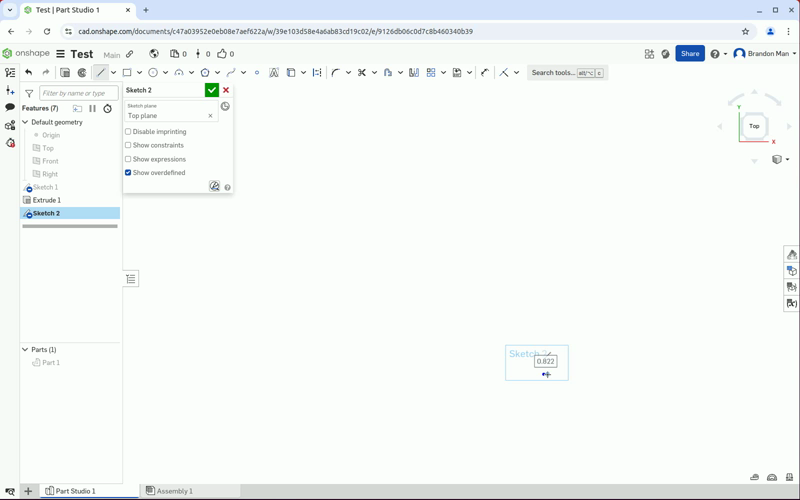
key_down(shift)
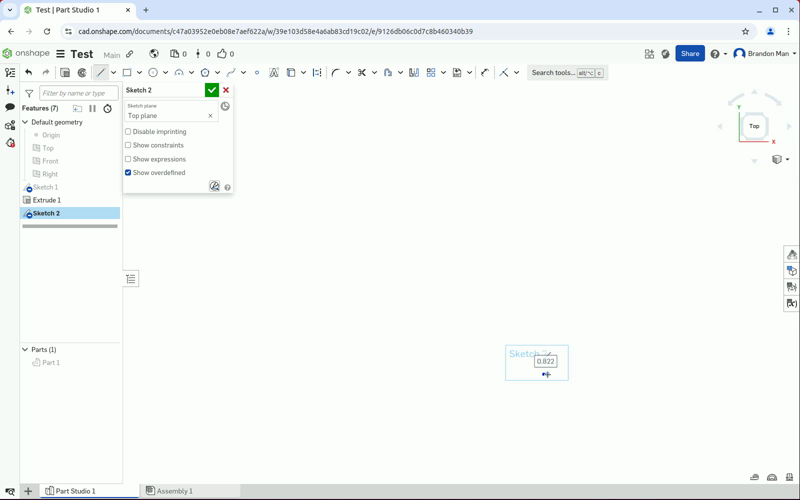
mouse_move(547, 202)
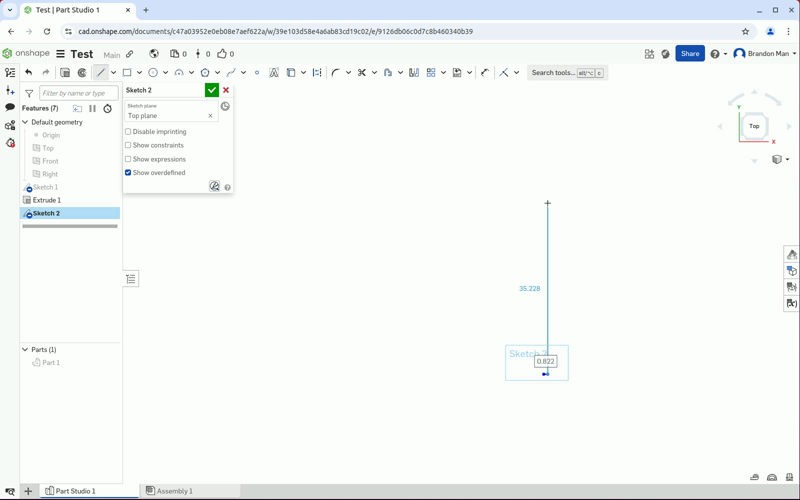
click(547, 202)
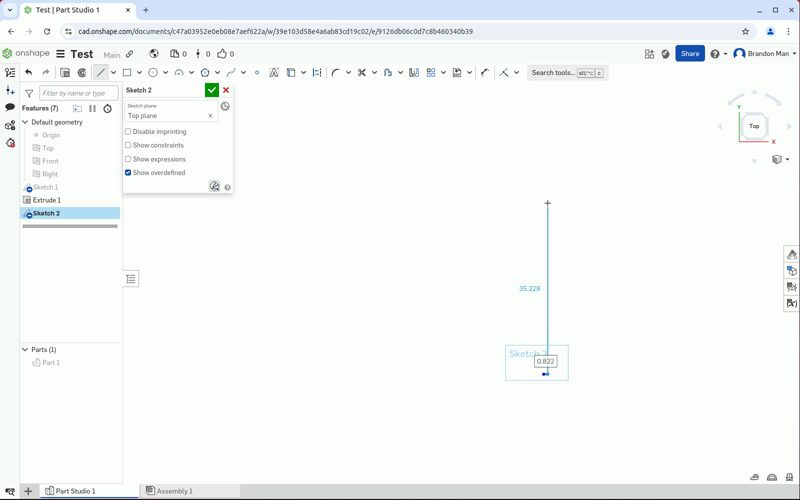
key_up(shift)
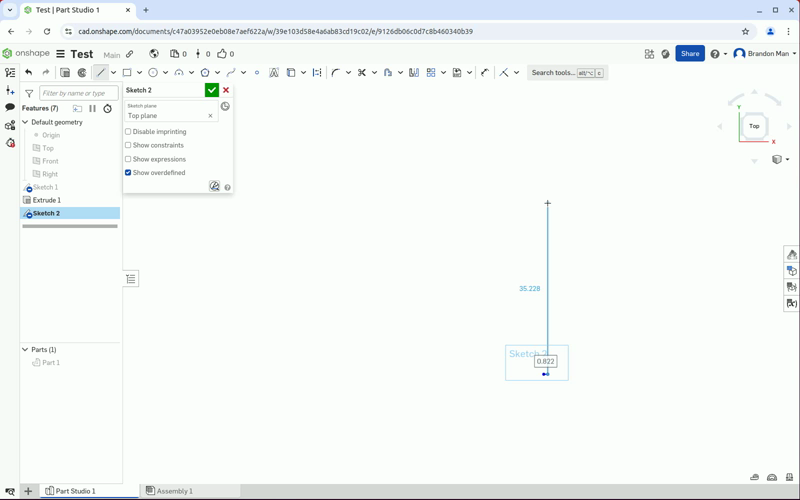
key_down(shift)
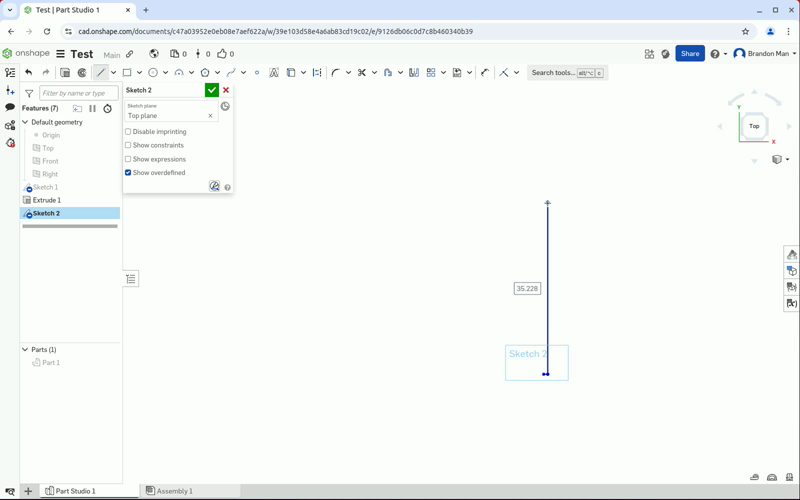
mouse_move(577, 202)
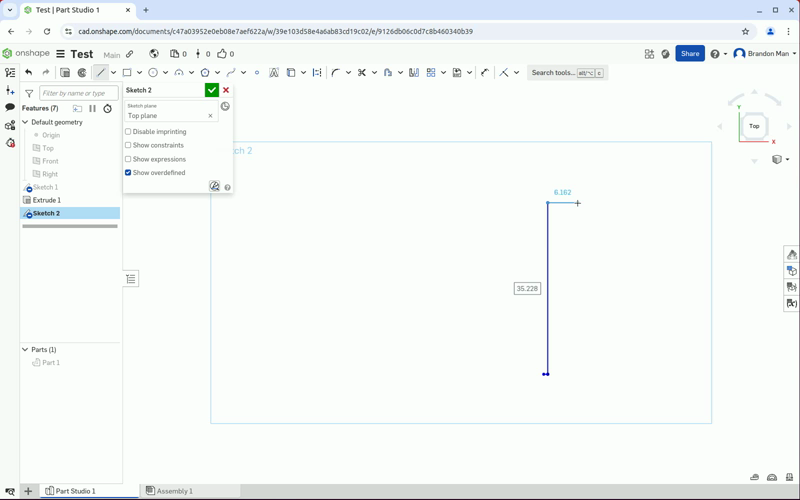
mouse_move(543, 202)
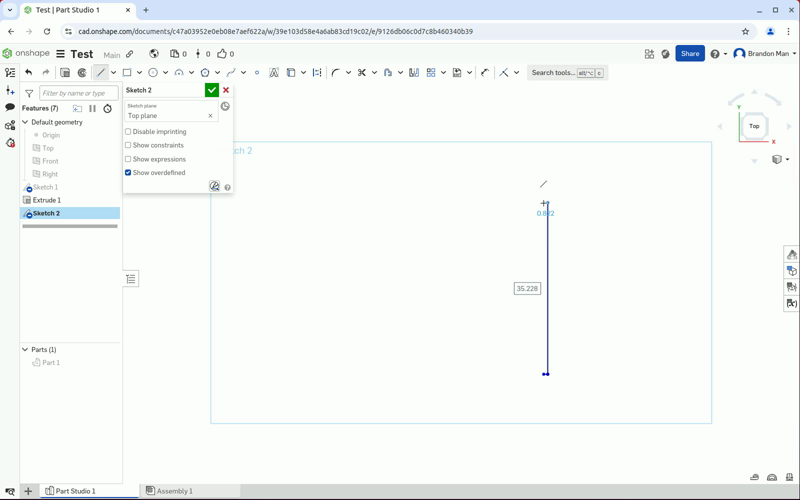
scroll(6)
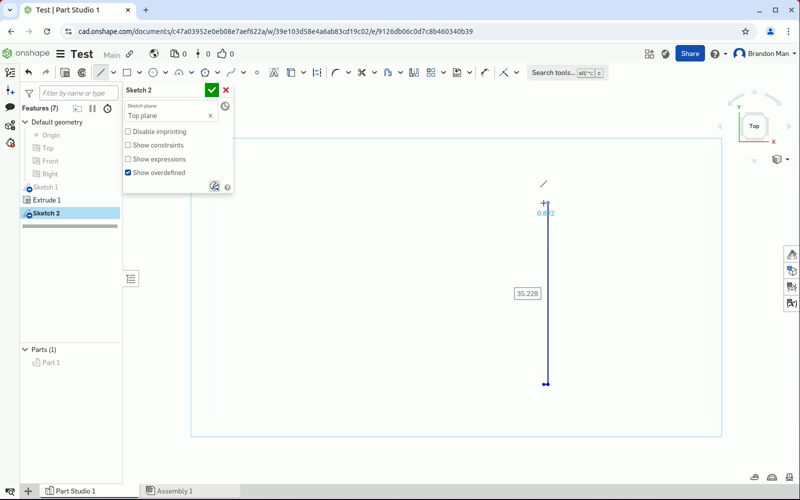
scroll(6)
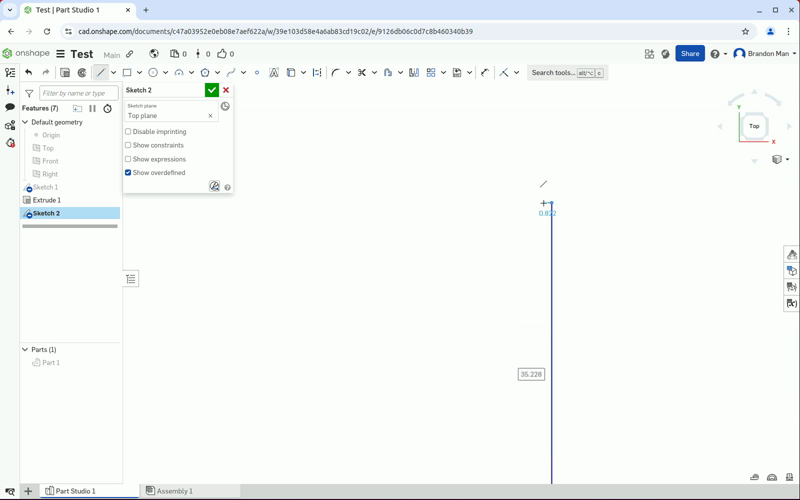
scroll(6)
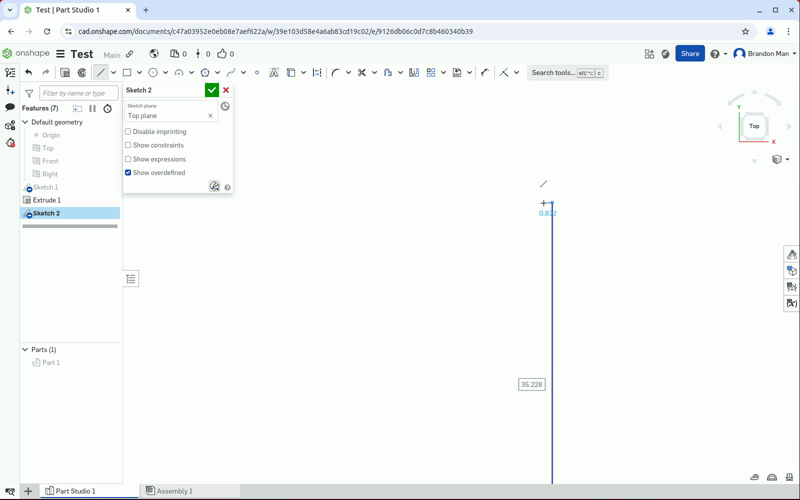
scroll(6)
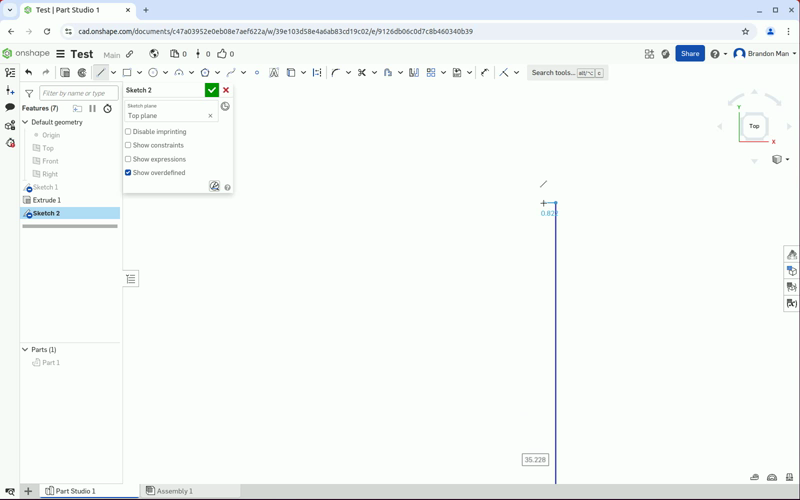
scroll(6)
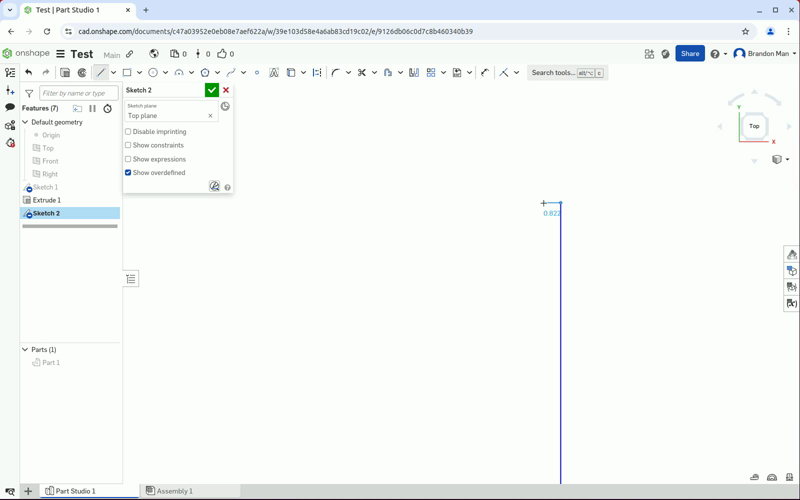
scroll(6)
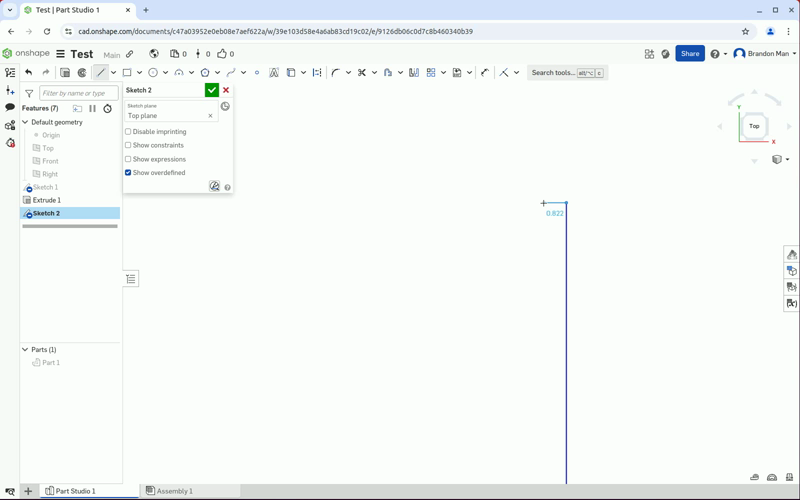
scroll(6)
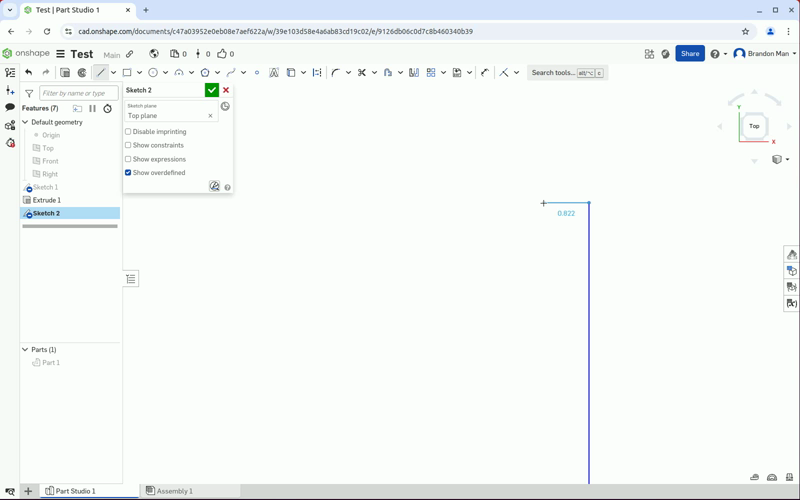
click(543, 202)
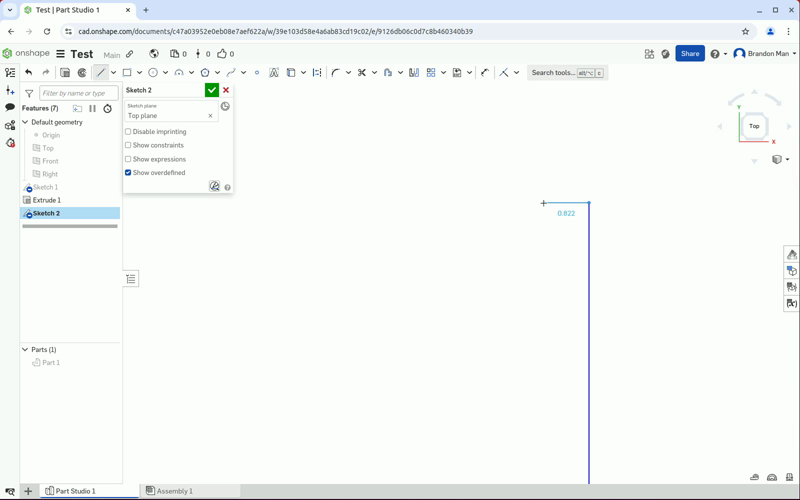
scroll(-6)
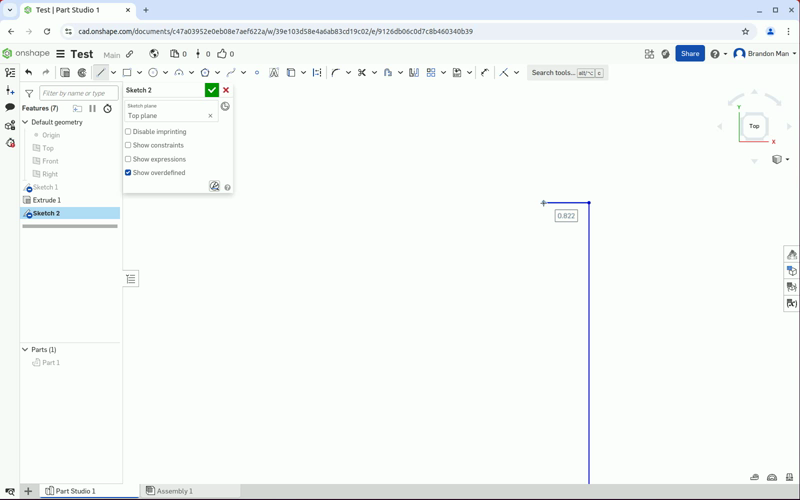
scroll(-6)
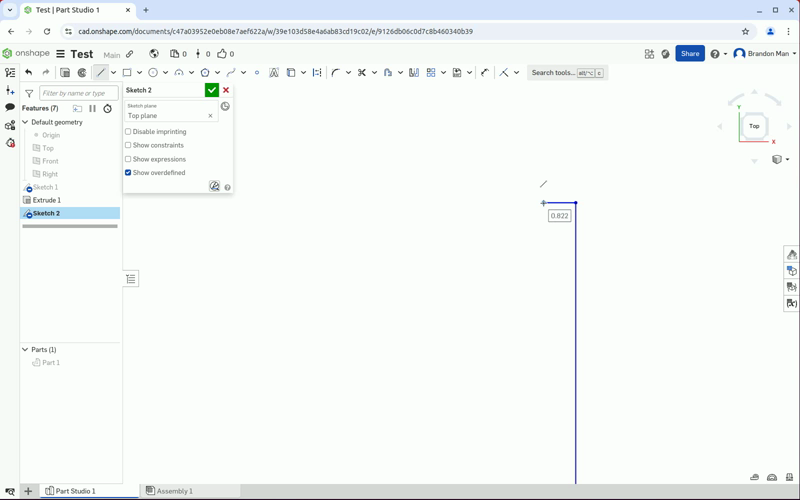
scroll(-6)
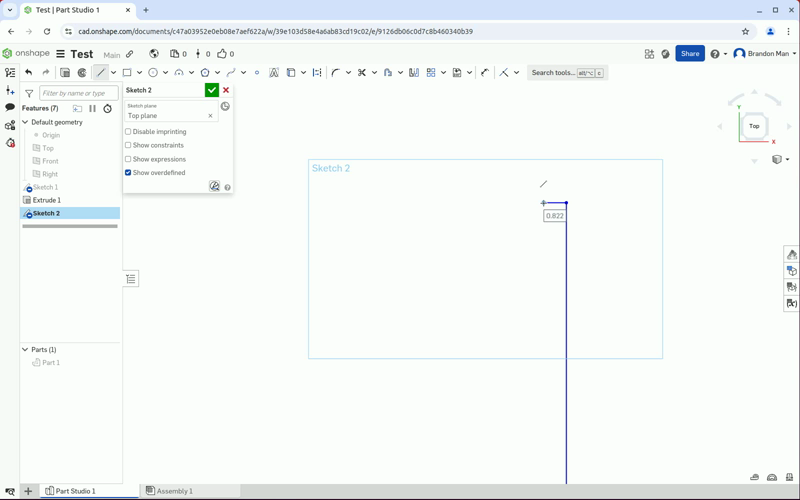
scroll(-6)
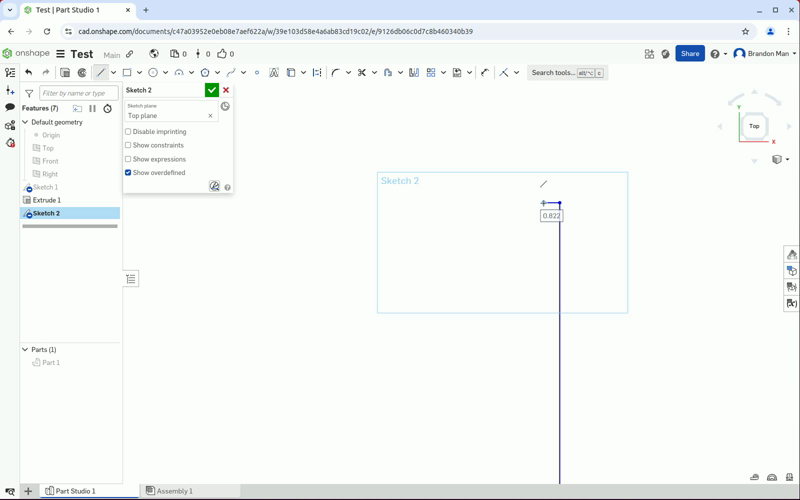
scroll(-6)
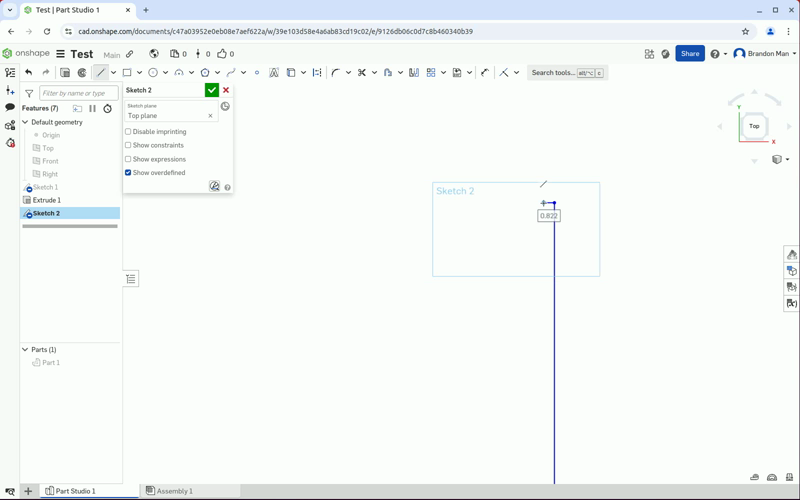
scroll(-6)
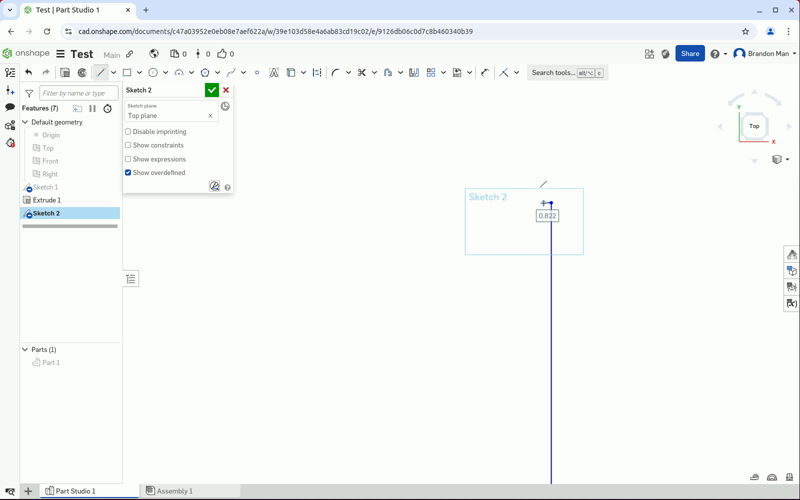
scroll(-6)
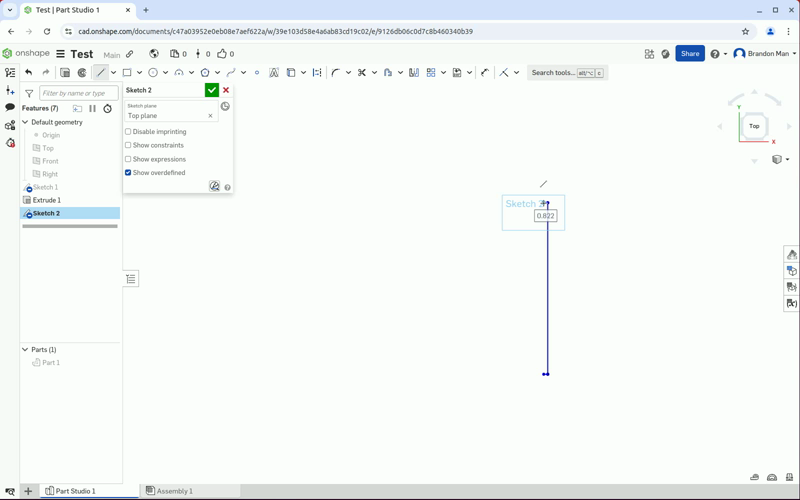
key_up(shift)
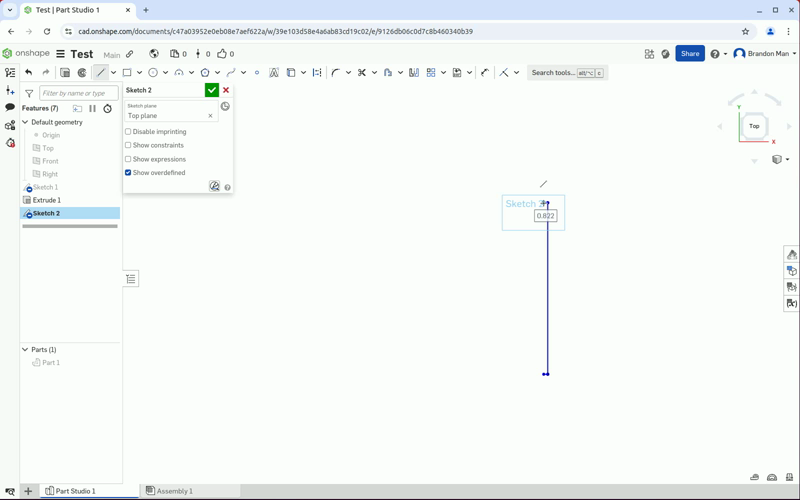
key_down(shift)
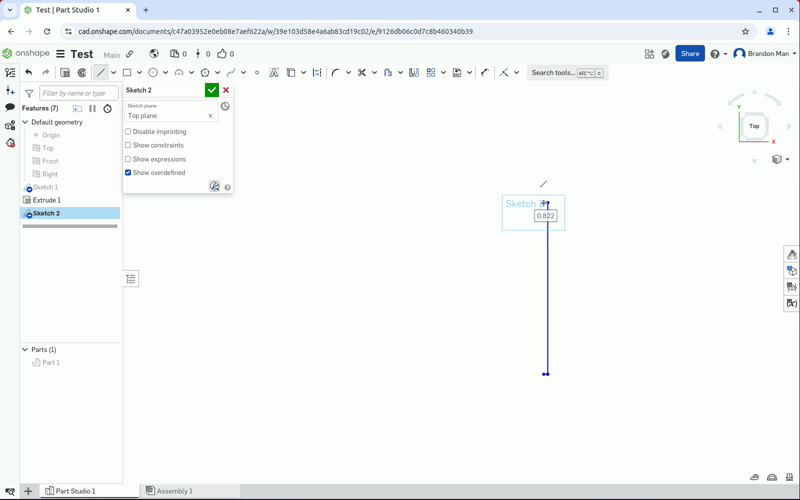
mouse_move(543, 374)
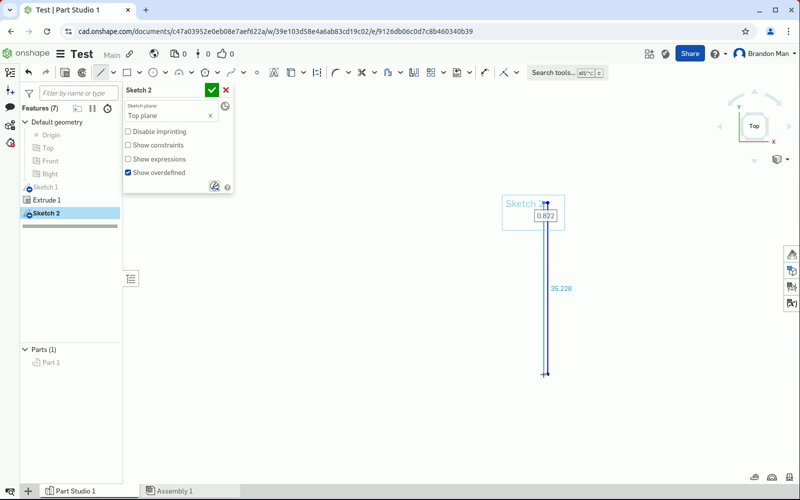
scroll(6)
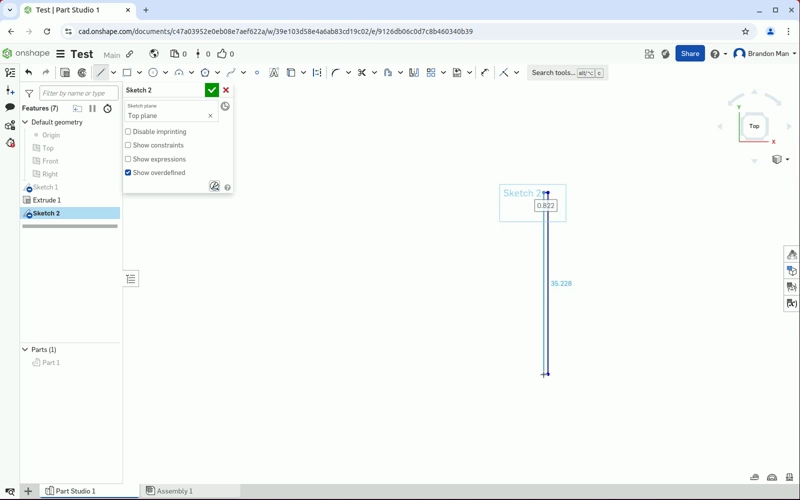
scroll(6)
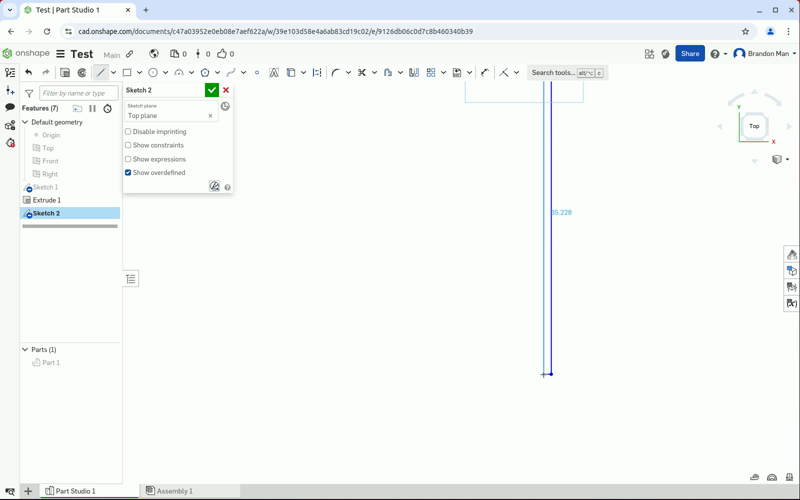
scroll(6)
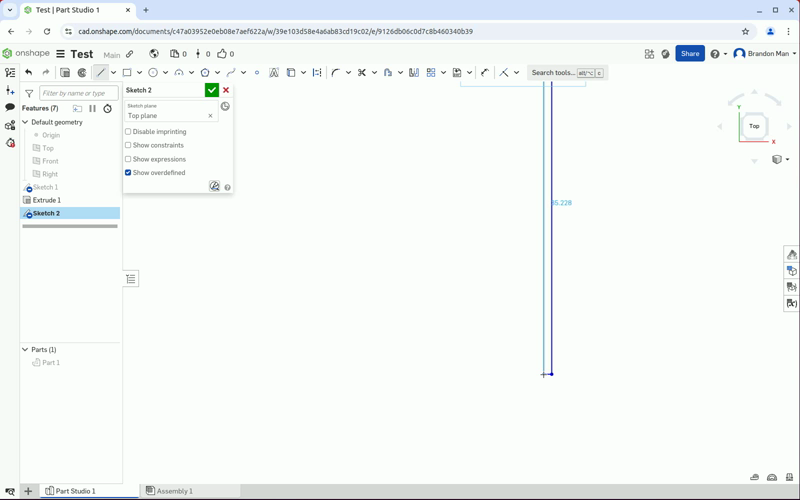
scroll(6)
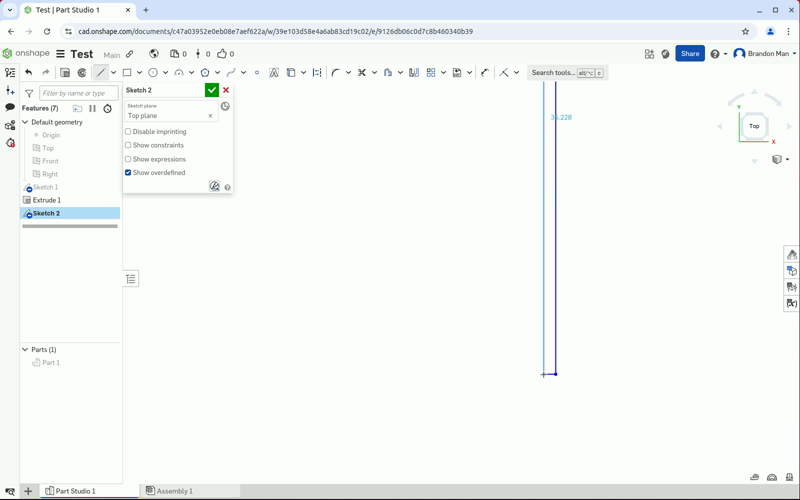
scroll(6)
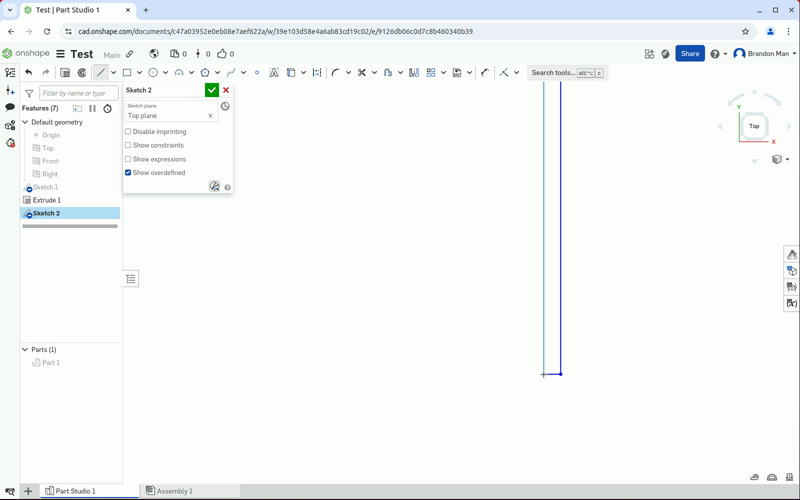
scroll(6)
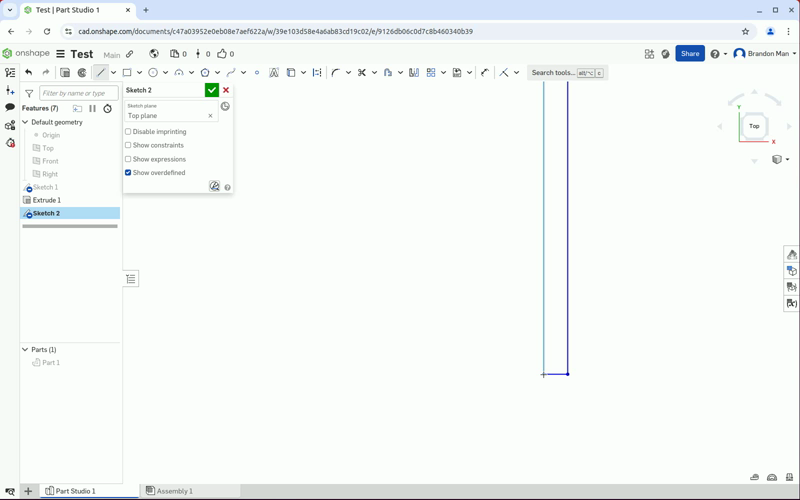
scroll(6)
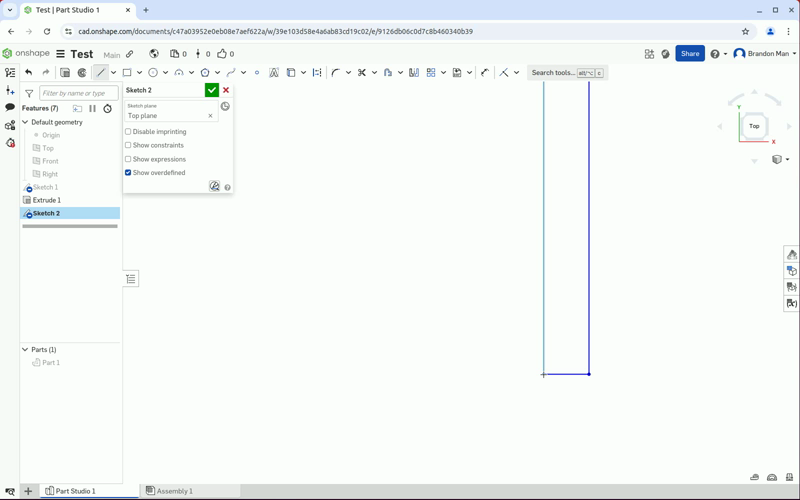
key_up(shift)
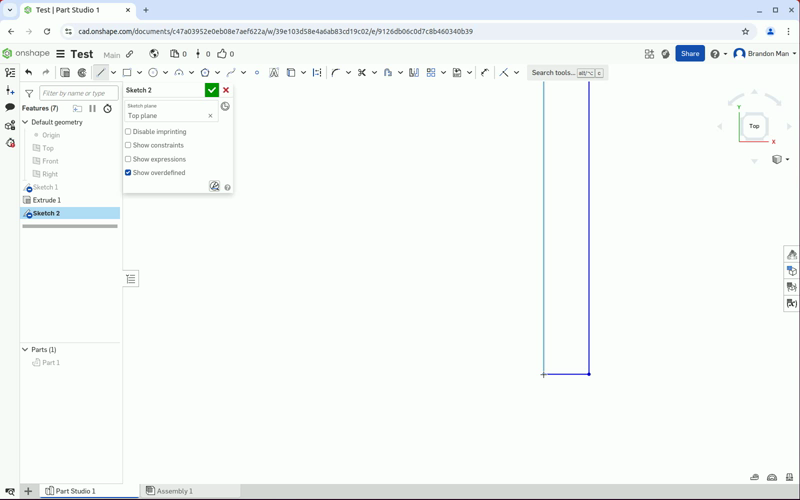
click(543, 374)
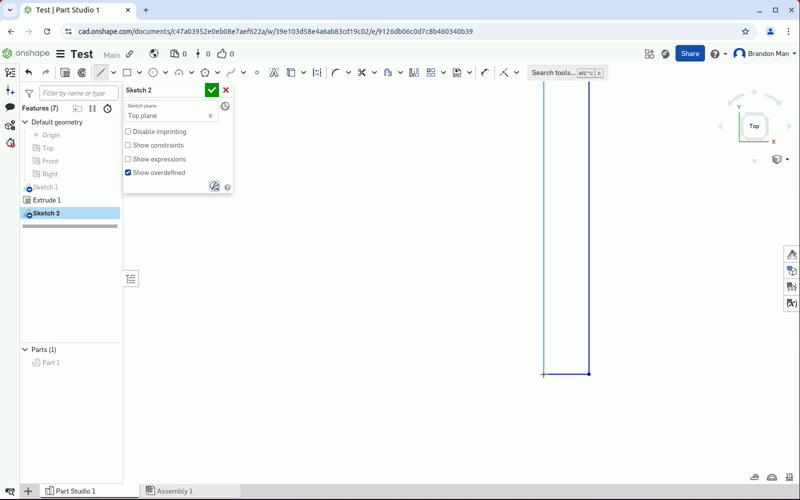
scroll(-6)
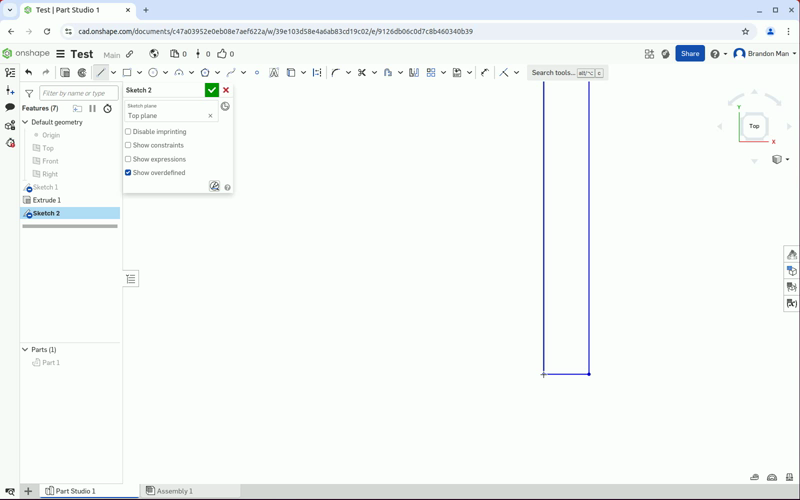
scroll(-6)
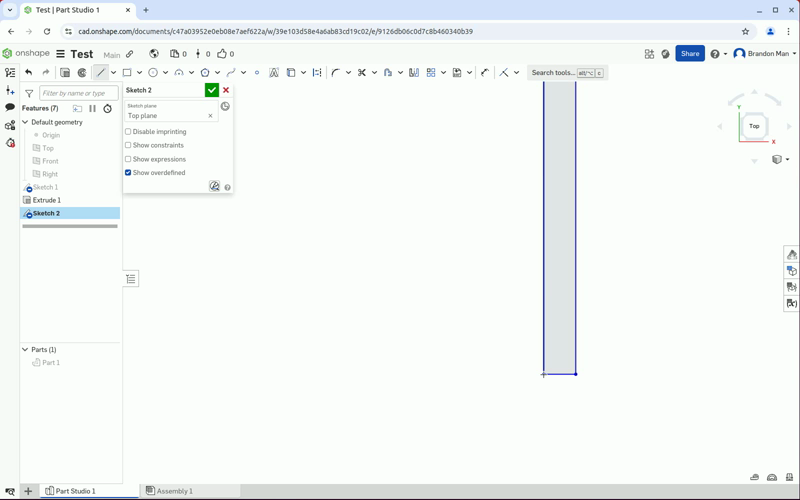
scroll(-6)
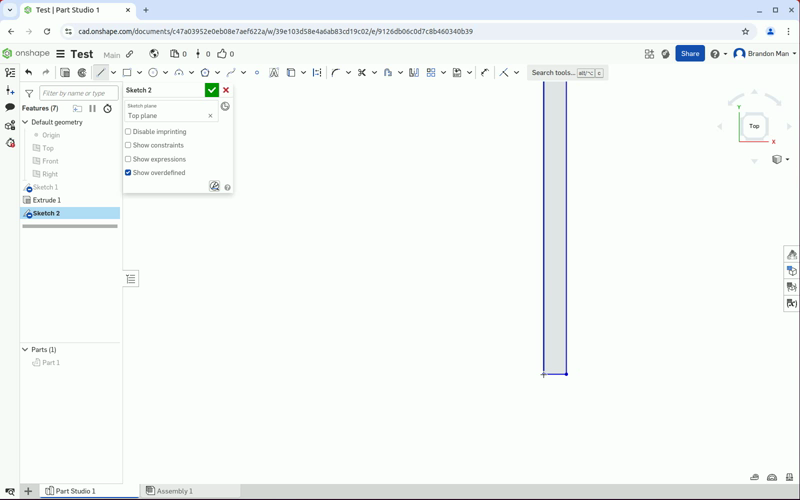
scroll(-6)
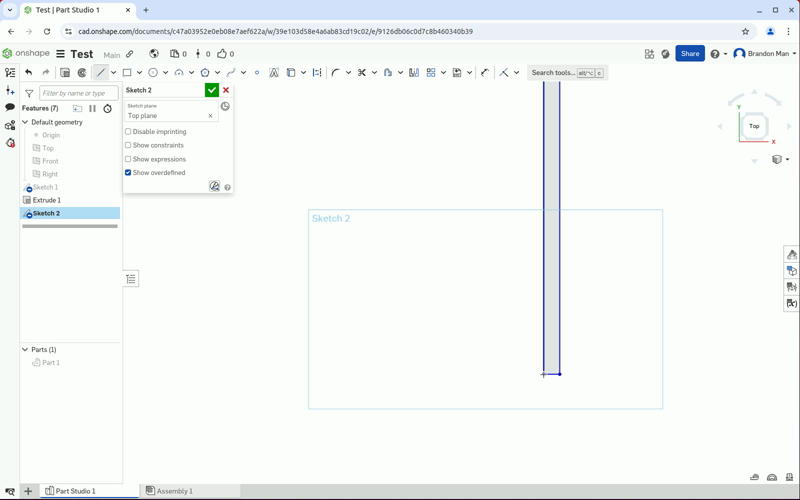
scroll(-6)
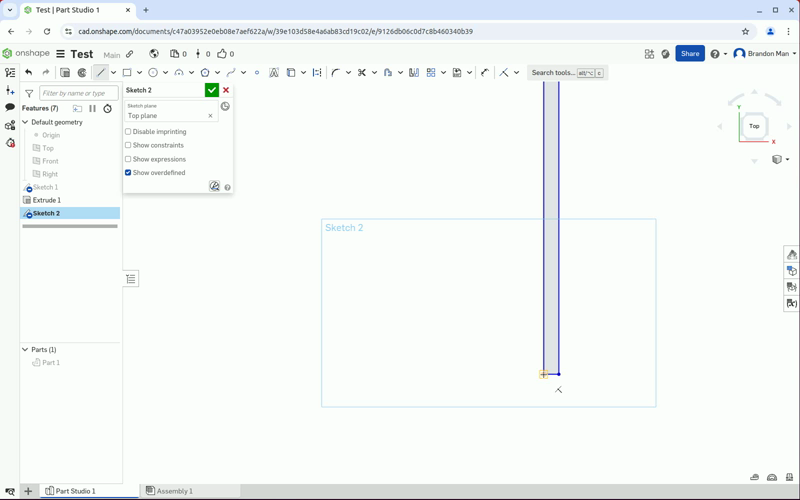
scroll(-6)
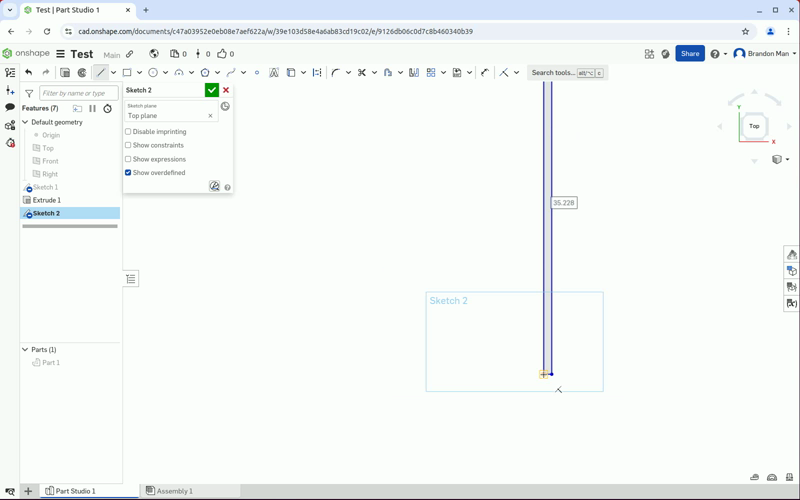
scroll(-6)
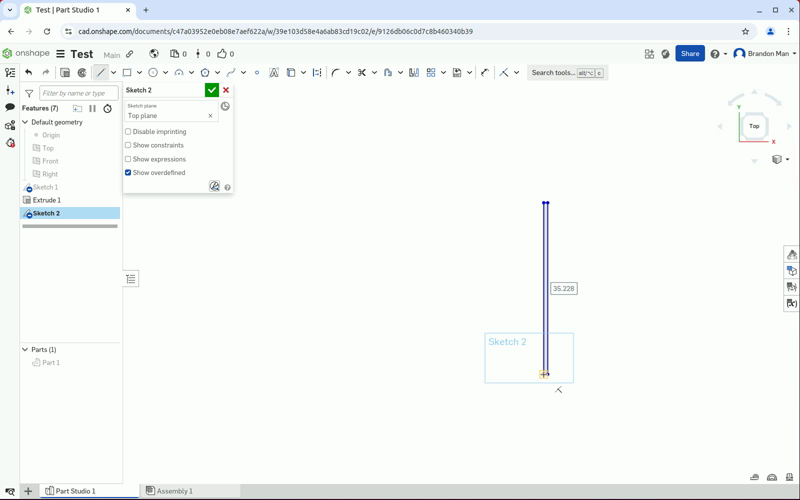
key(esc)
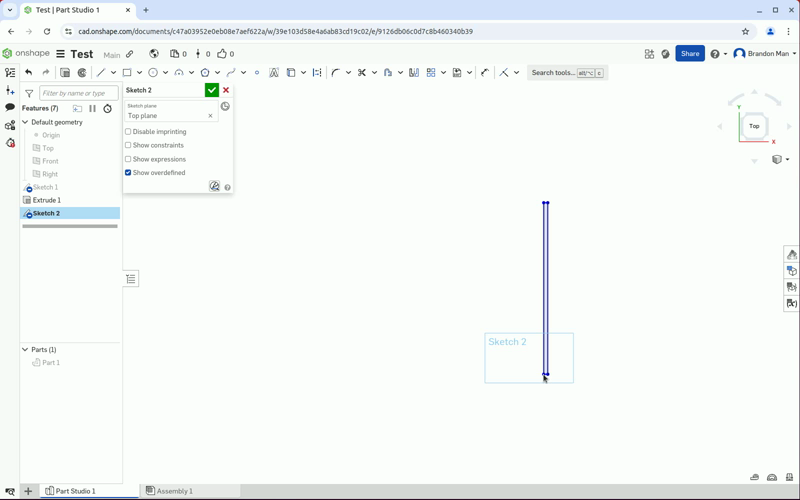
mouse_move(544, 279)
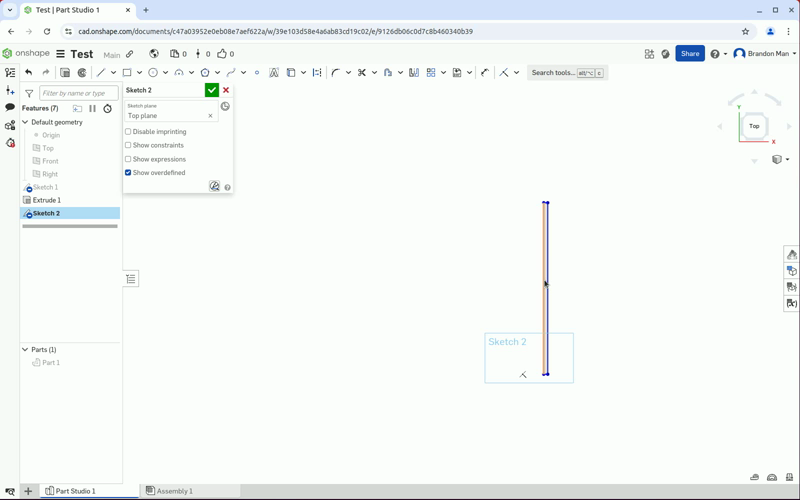
scroll(6)
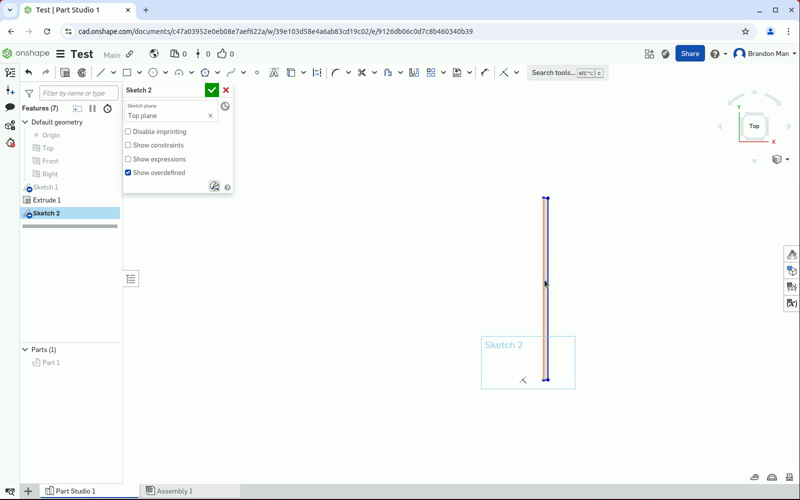
scroll(6)
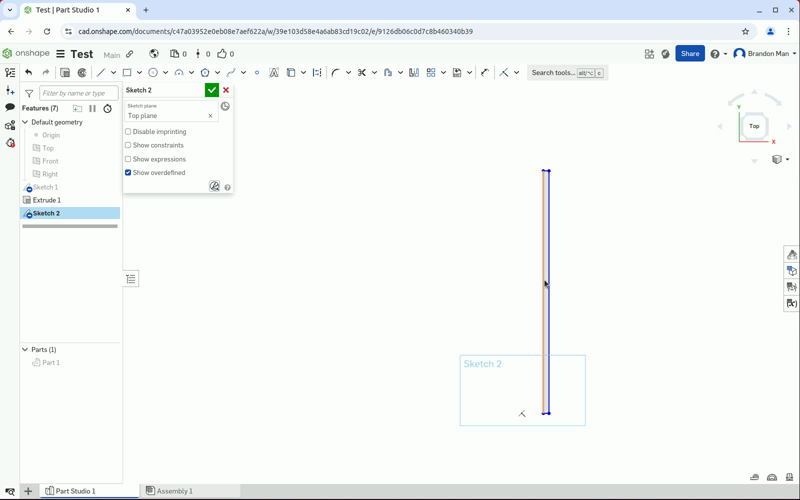
scroll(6)
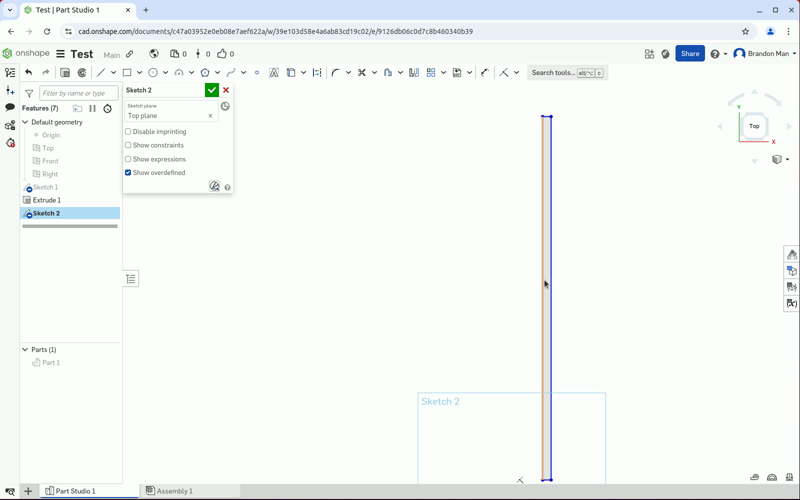
scroll(6)
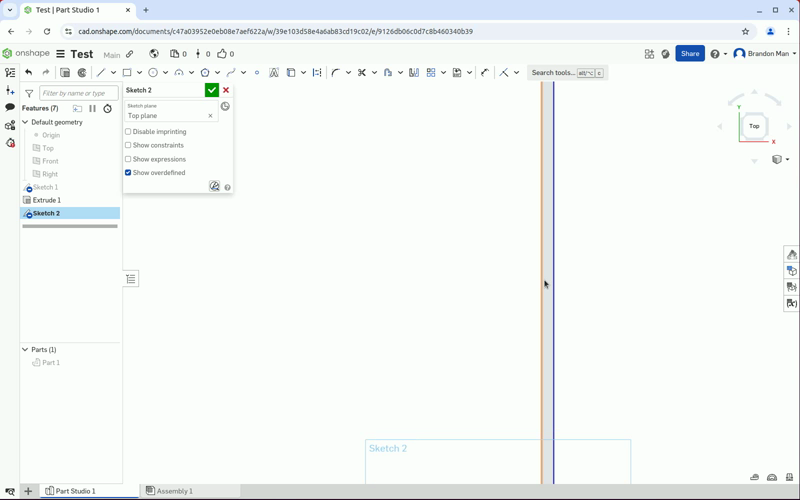
scroll(6)
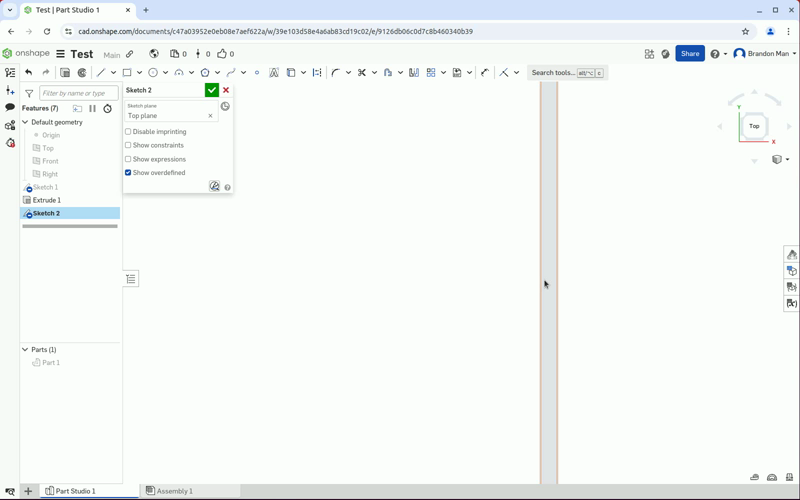
scroll(6)
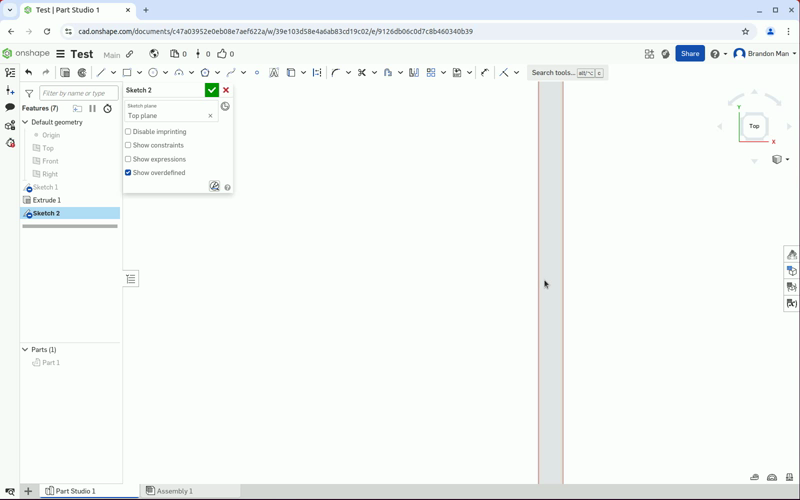
scroll(6)
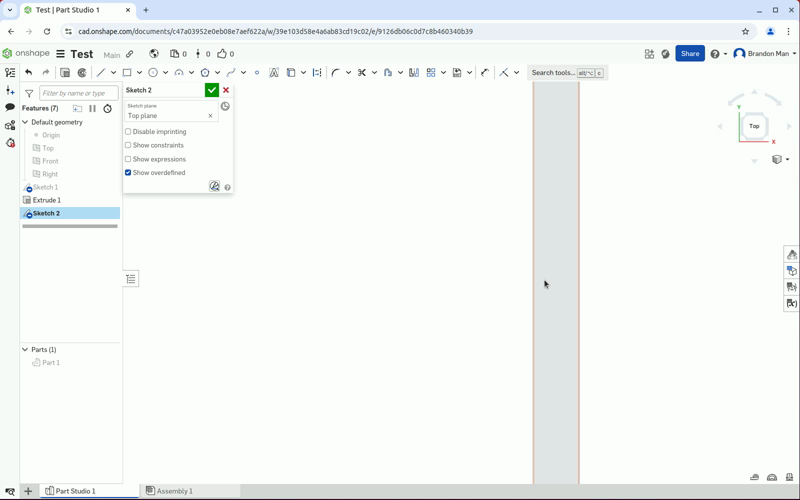
click(544, 279)
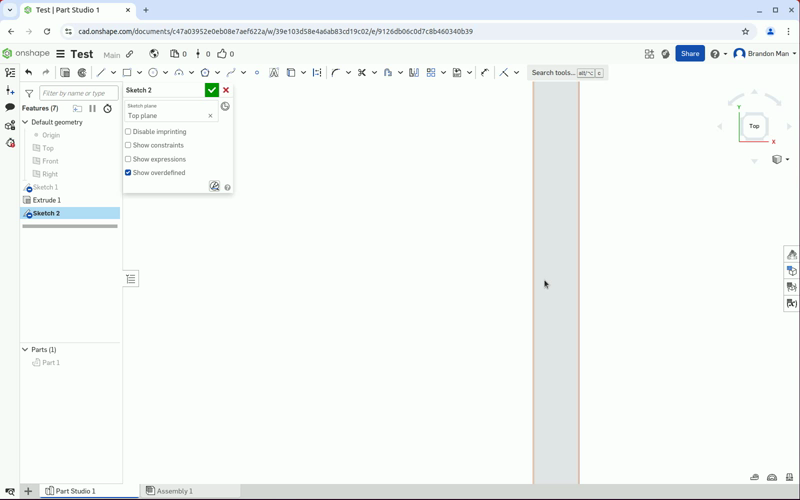
scroll(-6)
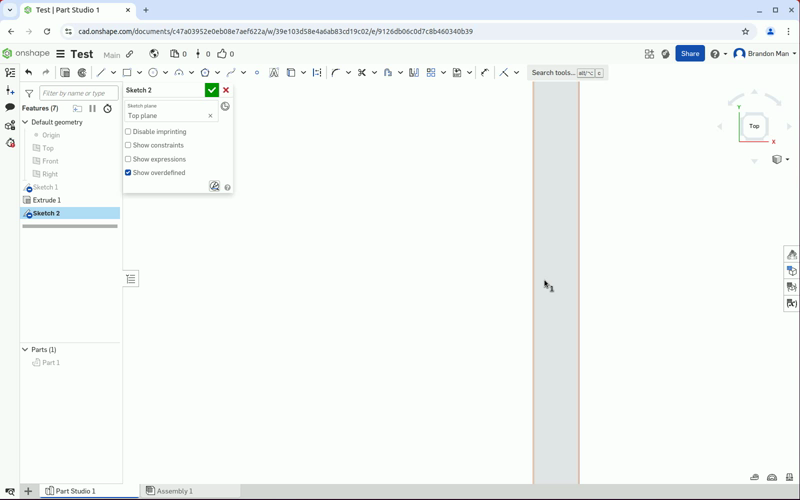
scroll(-6)
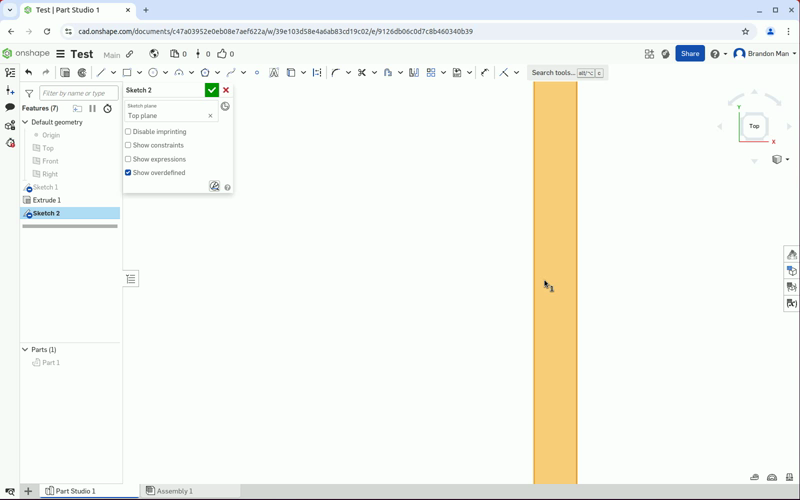
scroll(-6)
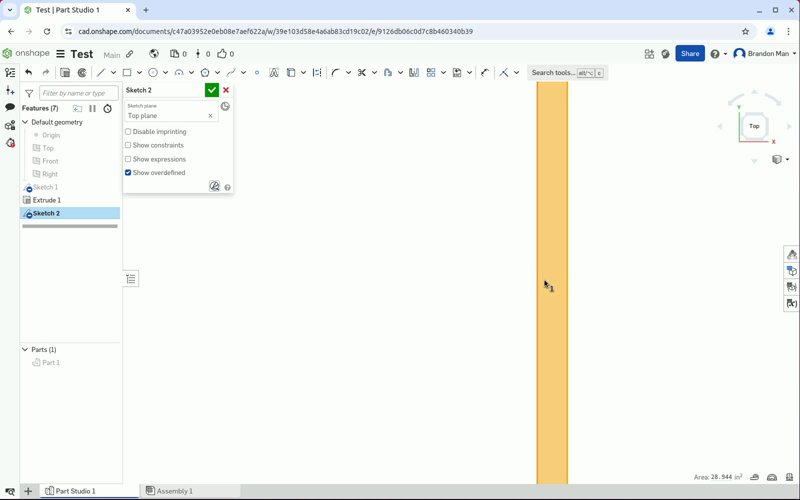
scroll(-6)
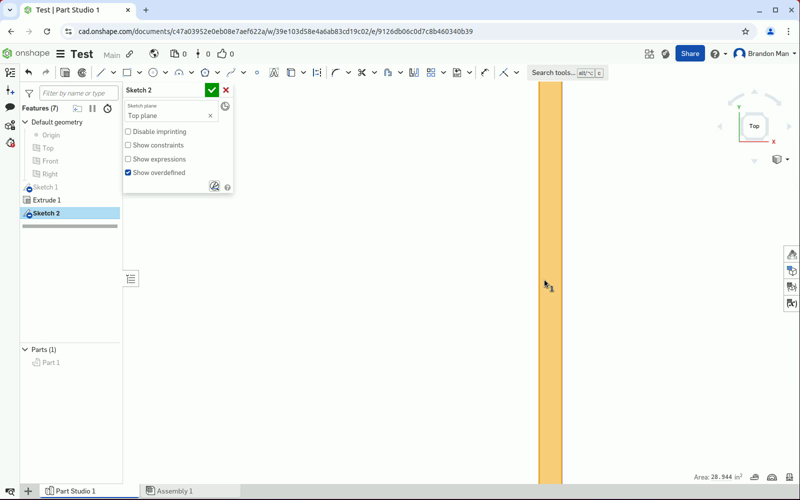
scroll(-6)
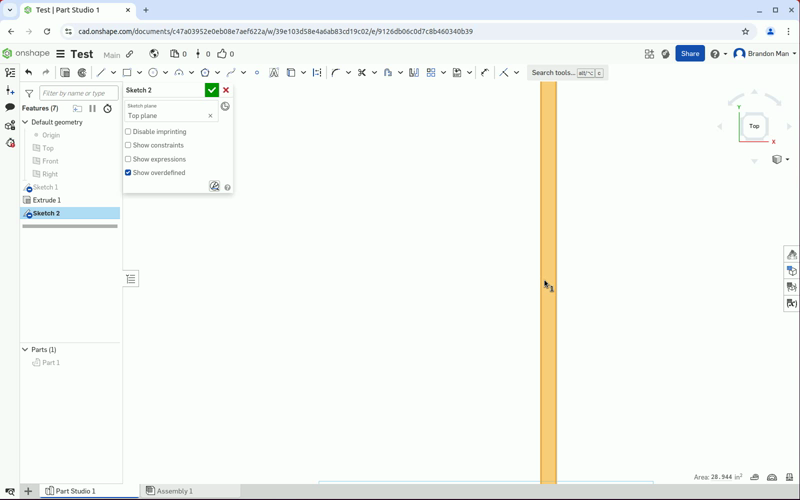
scroll(-6)
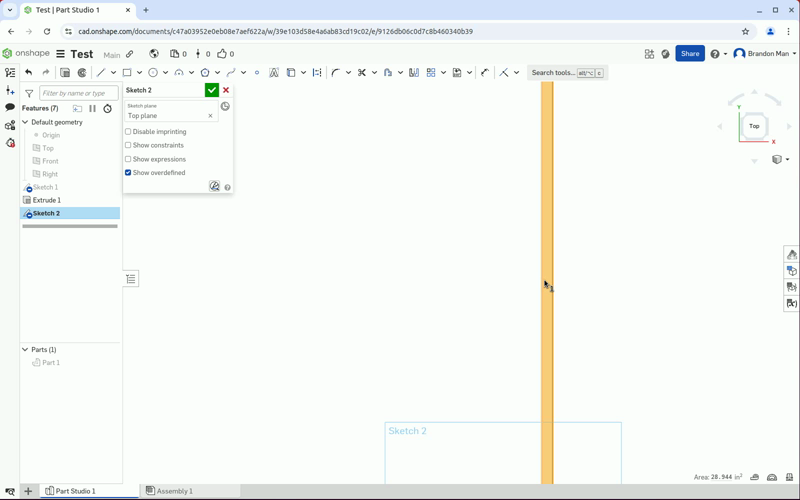
scroll(-6)
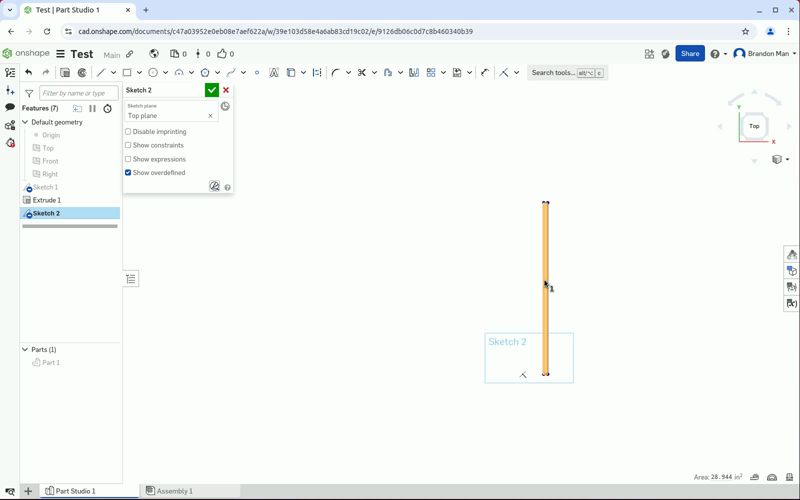
mouse_move(73, 352)
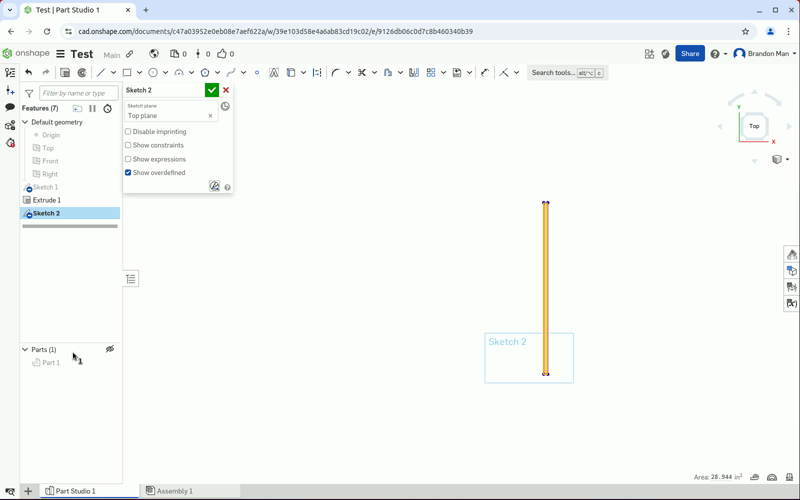
key(shift+y)
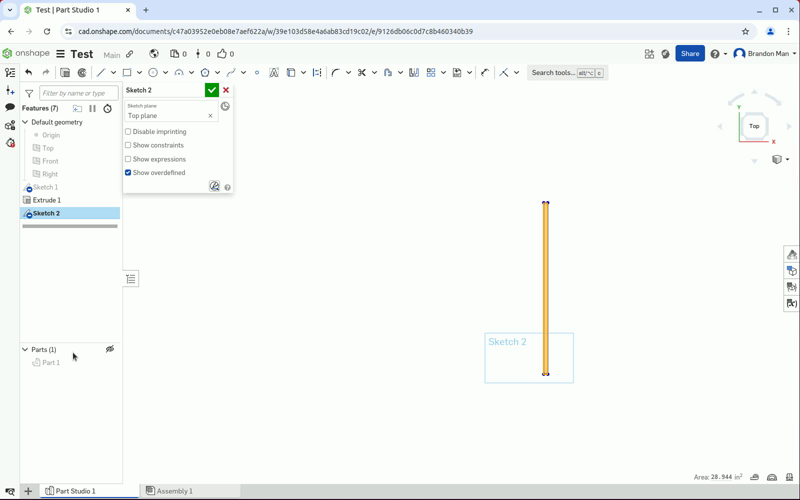
key(shift+e)
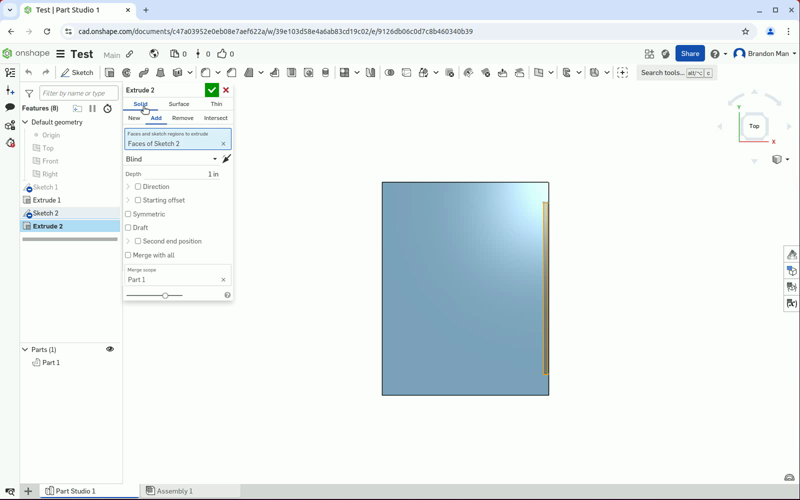
mouse_move(143, 106)
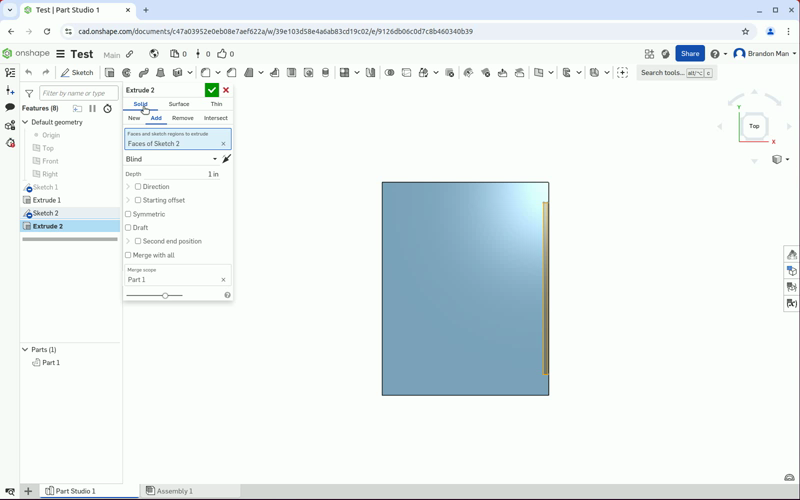
click(143, 106)
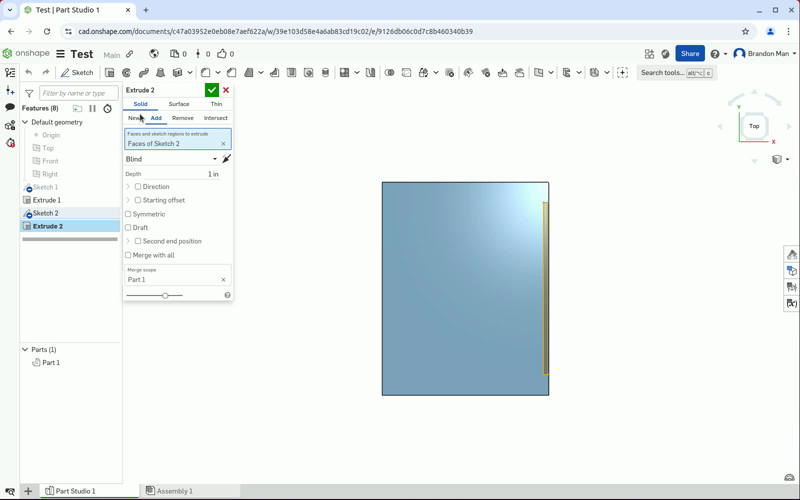
mouse_move(137, 120)
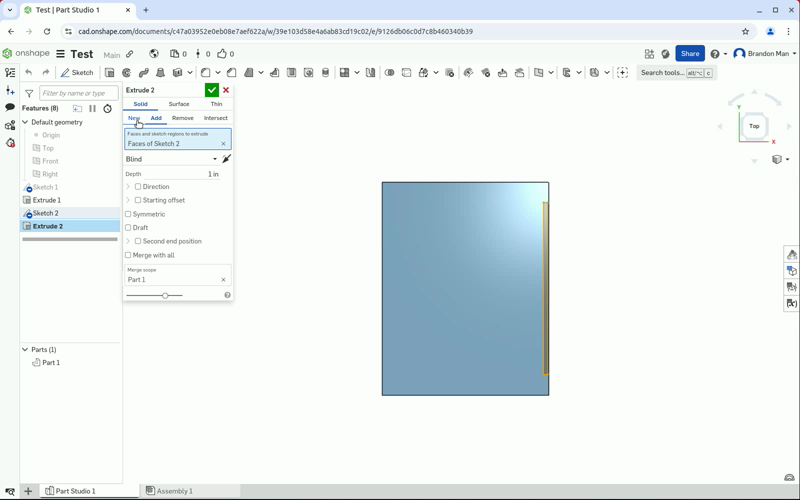
click(137, 120)
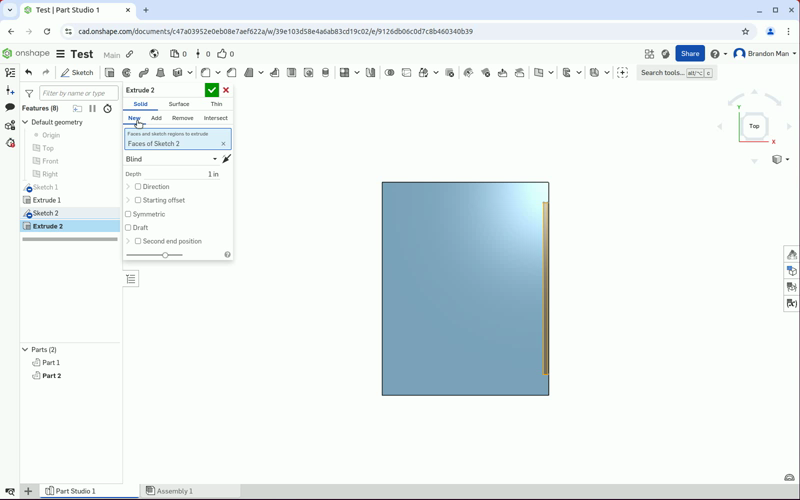
key(tab, 4)
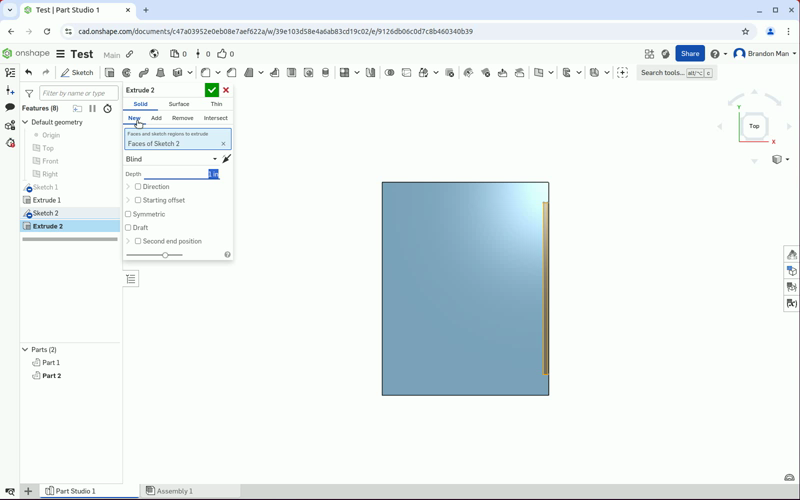
text(5.777)
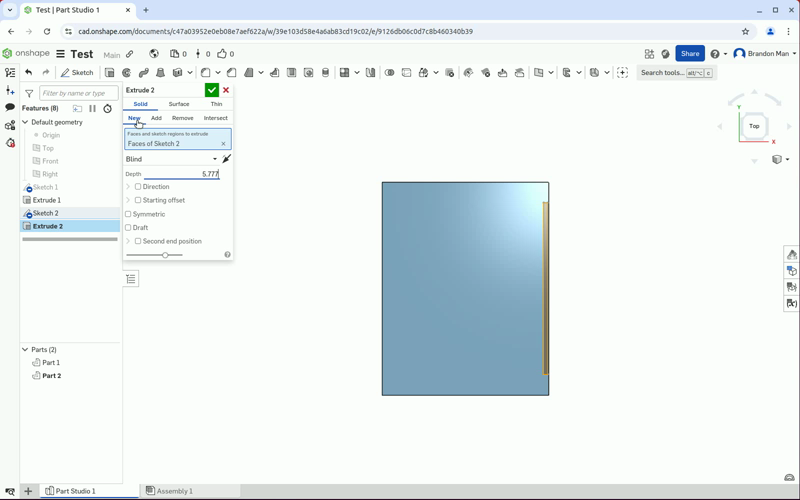
key(enter)
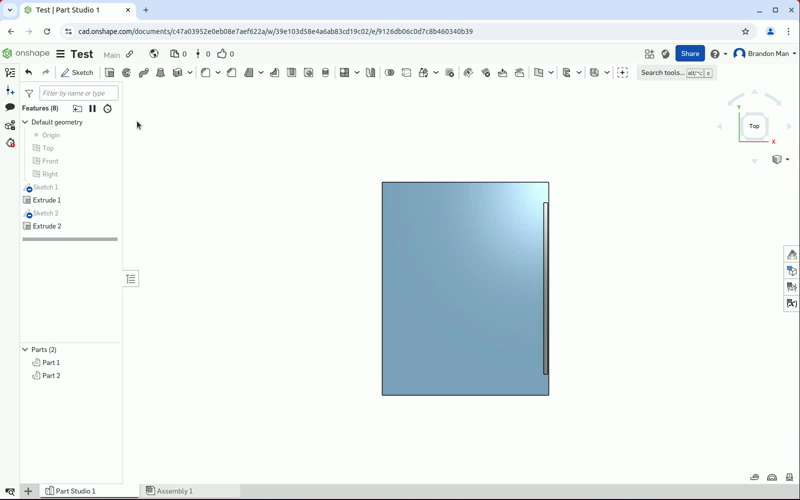
key(shift+h)
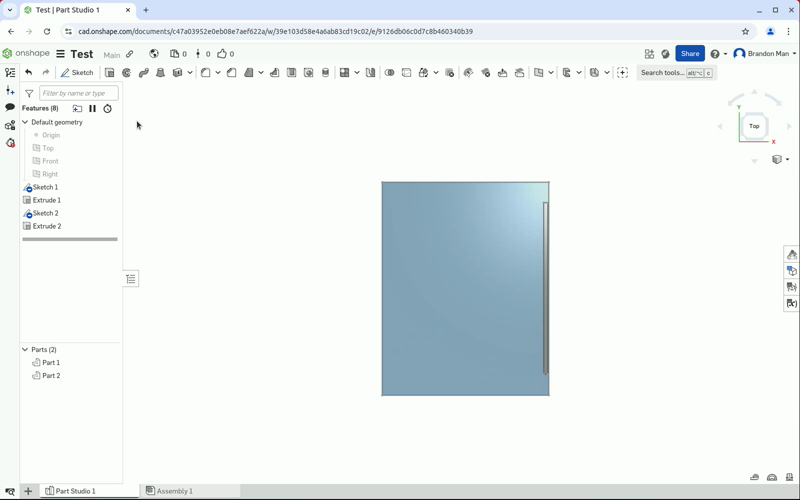
key(shift+h)
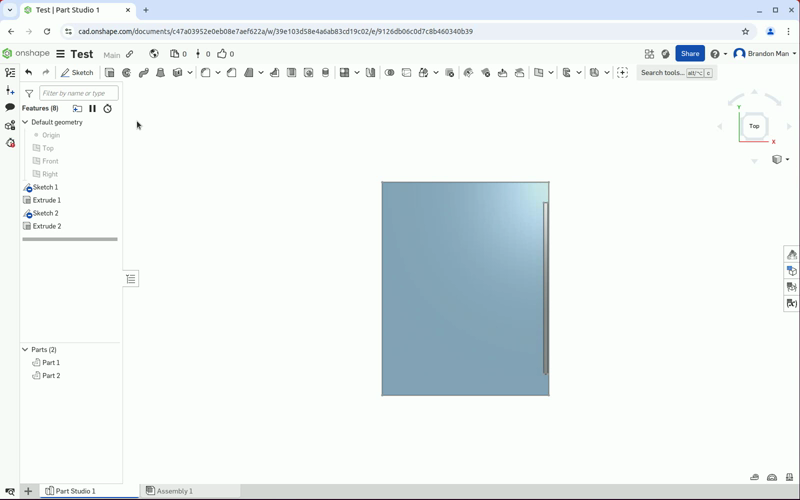
key(shift+7)
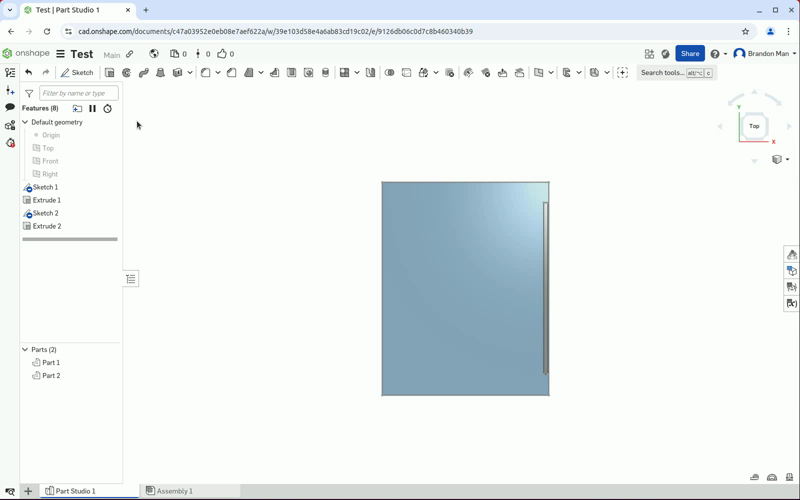
key(up, 3)
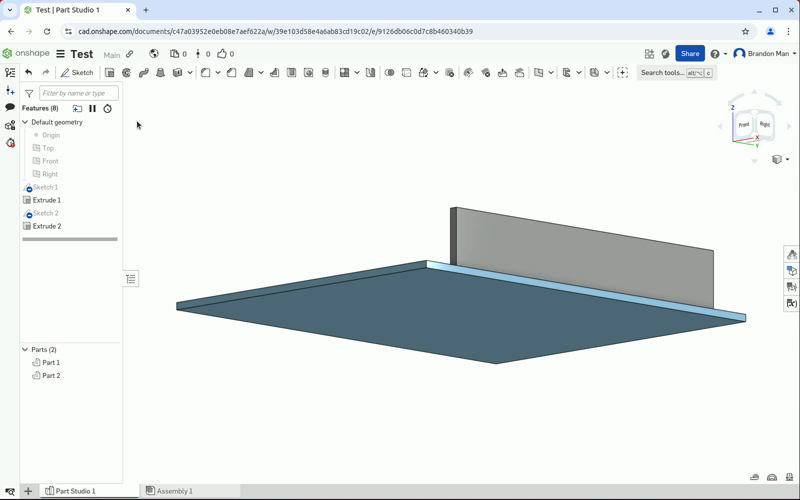
key(left, 3)
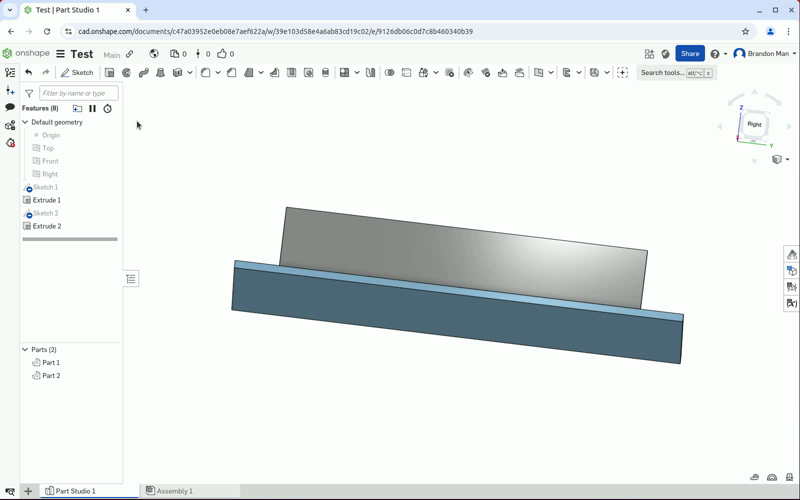
key(right, 3)
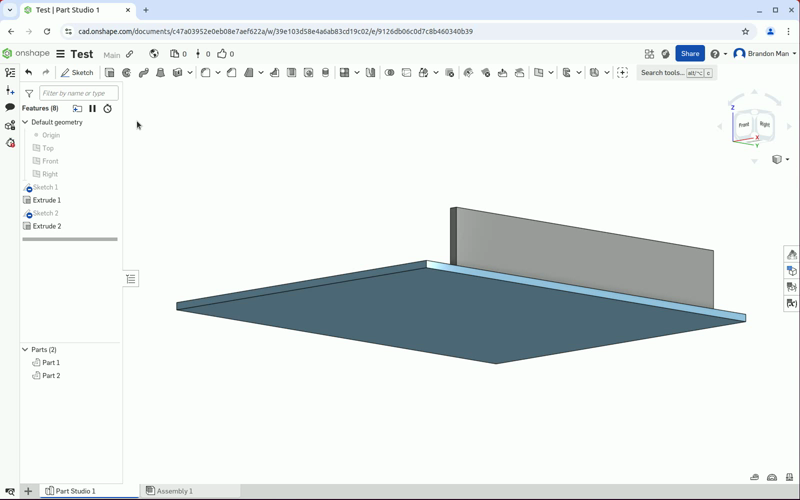
key(down, 3)
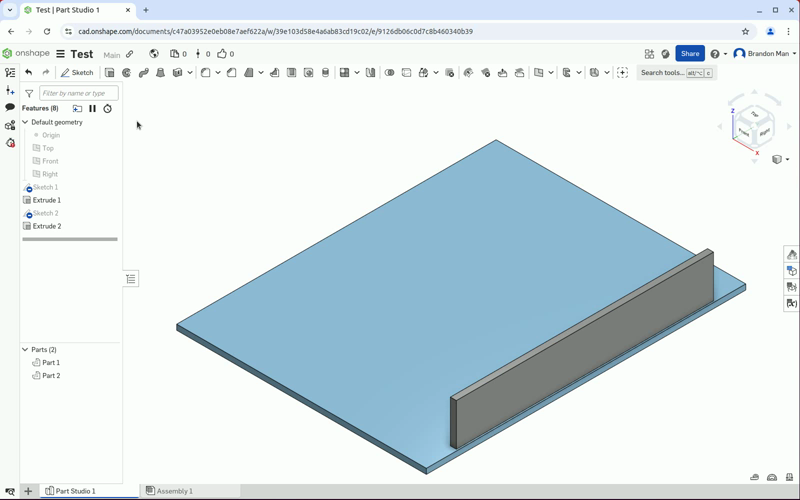
mouse_move(73, 189)
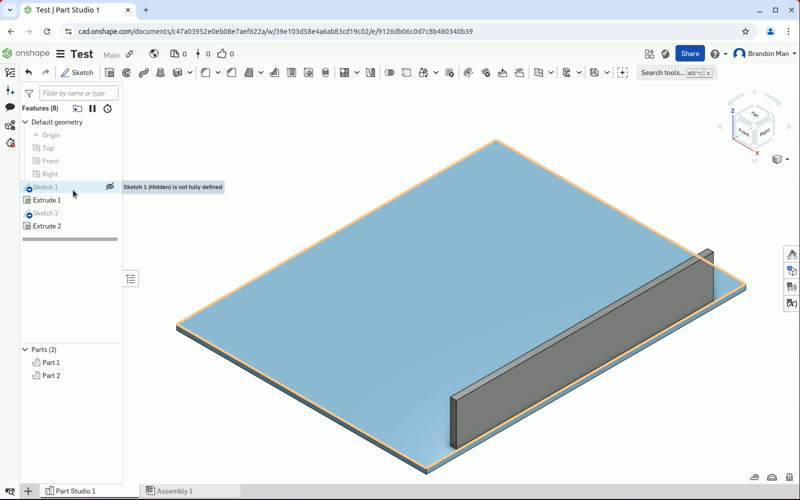
click(73, 189)